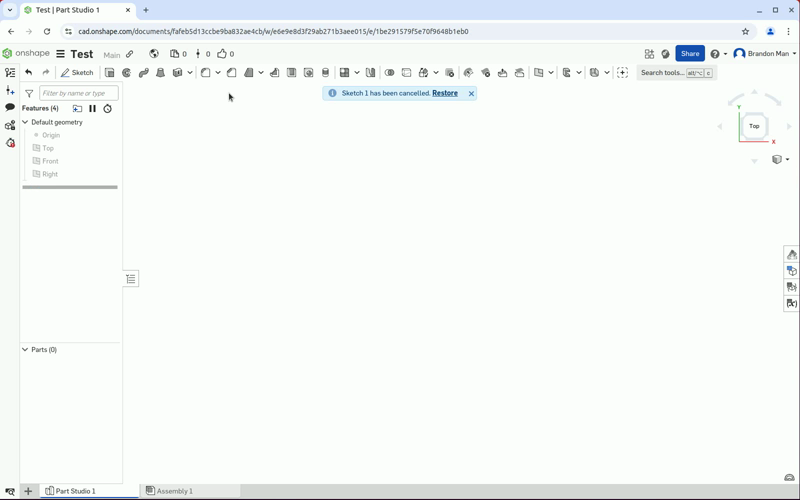
key(shift+h)
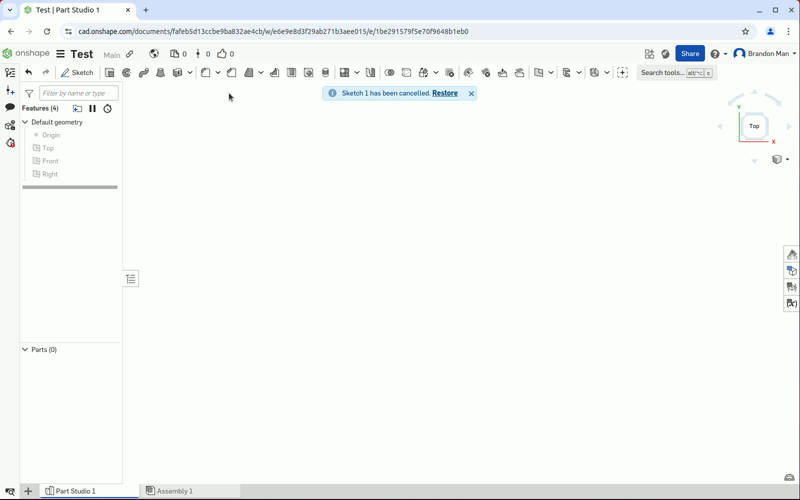
key(shift+s)
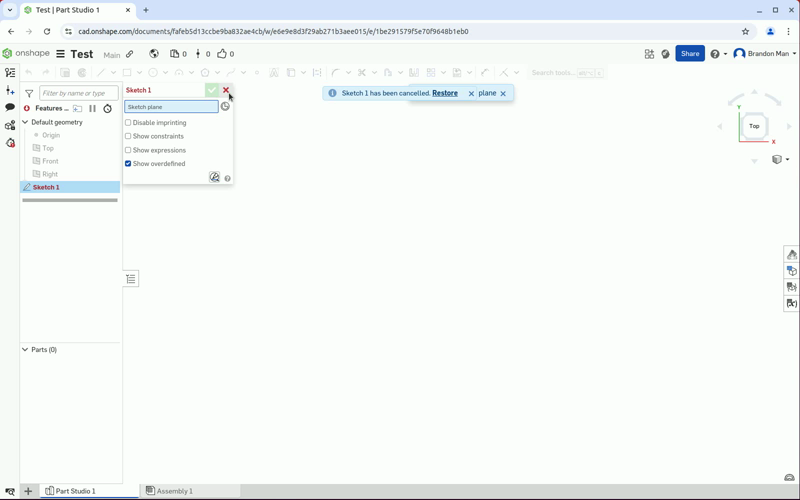
mouse_move(73, 150)
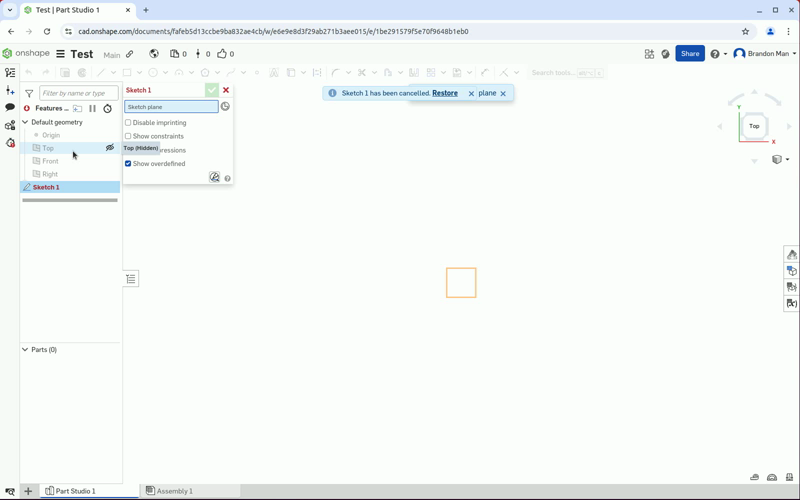
click(73, 150)
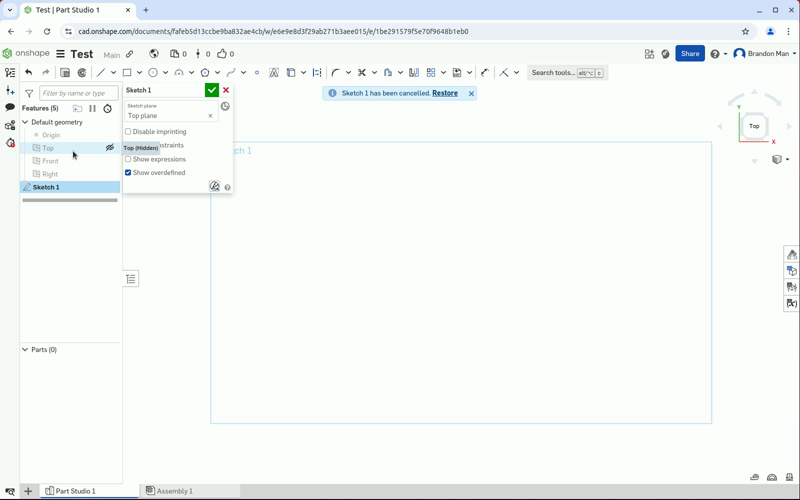
mouse_move(73, 352)
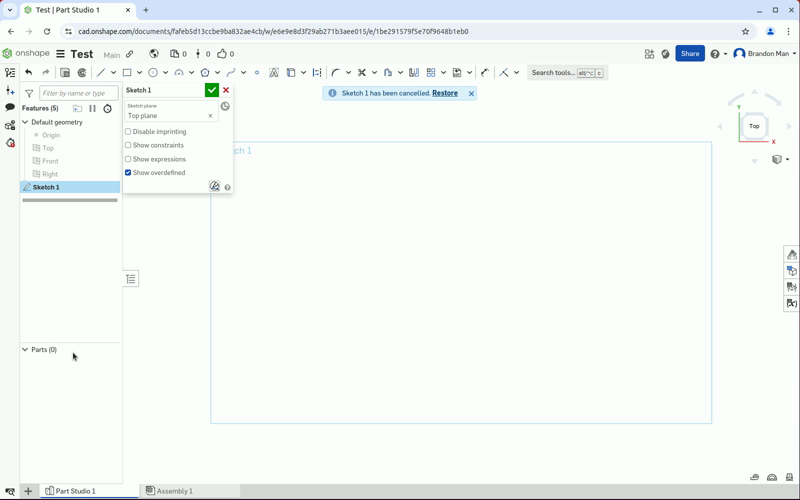
key(y)
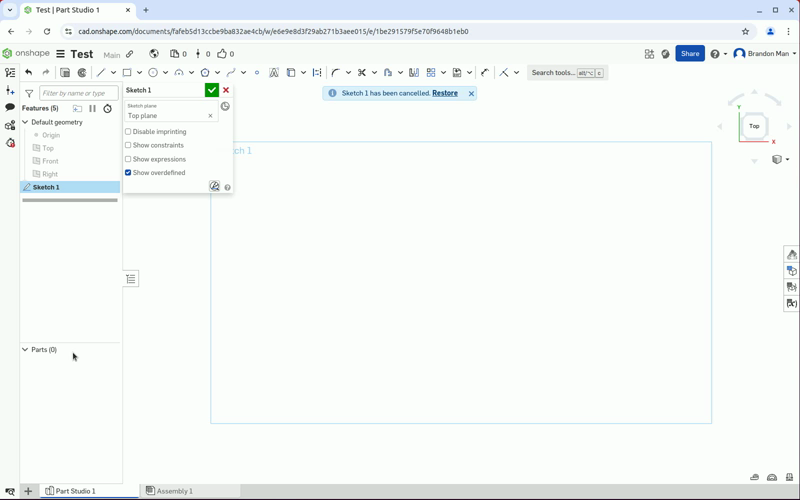
key(l)
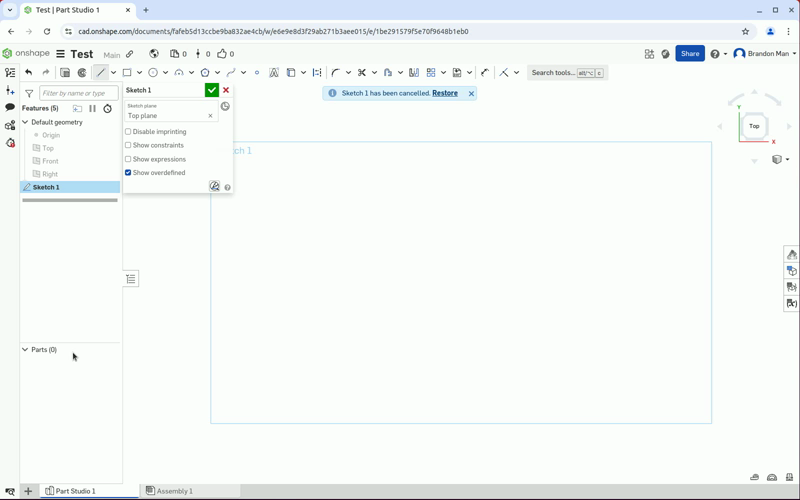
key_down(shift)
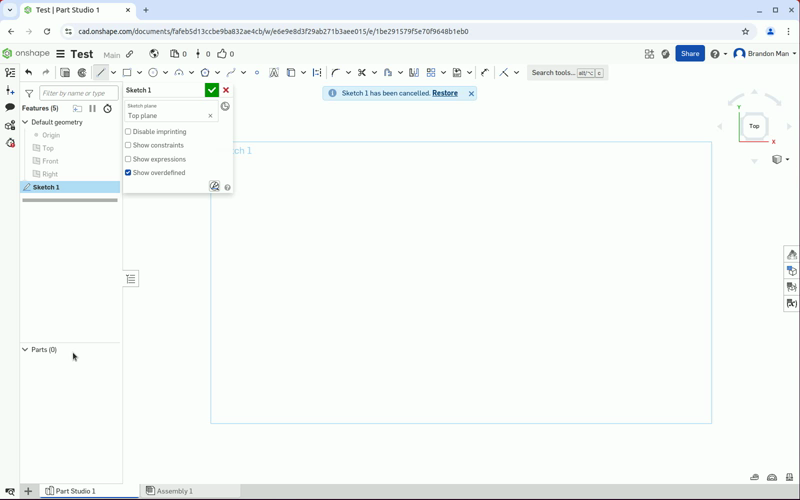
mouse_move(485, 255)
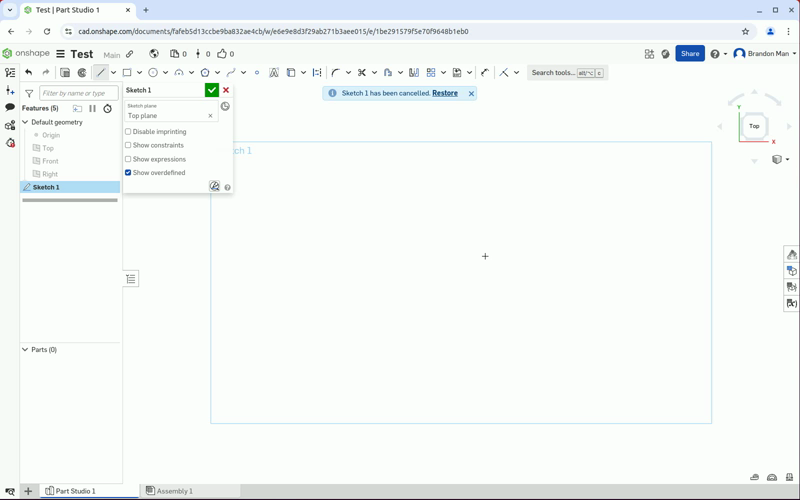
click(485, 255)
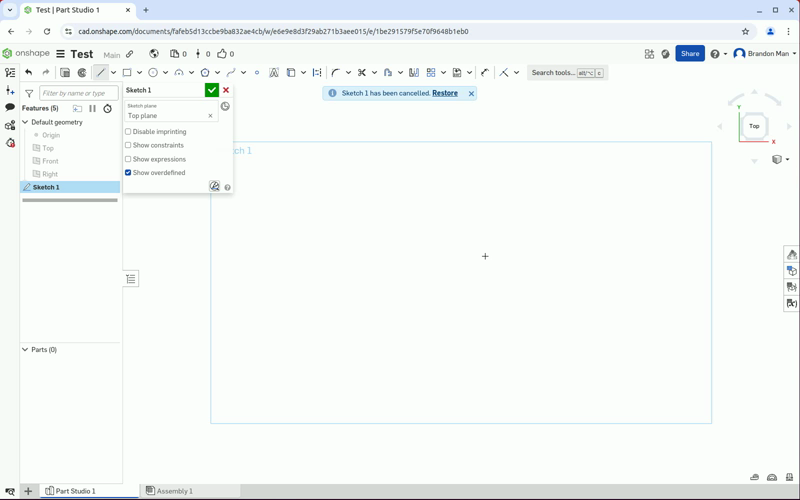
key_up(shift)
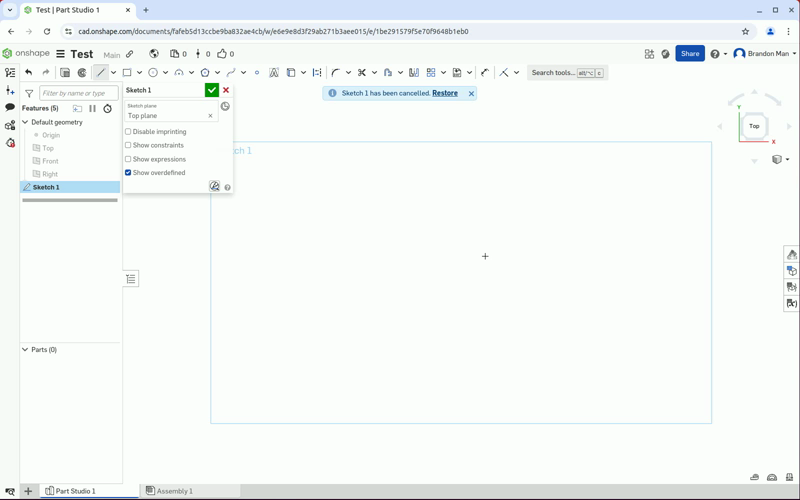
key_down(shift)
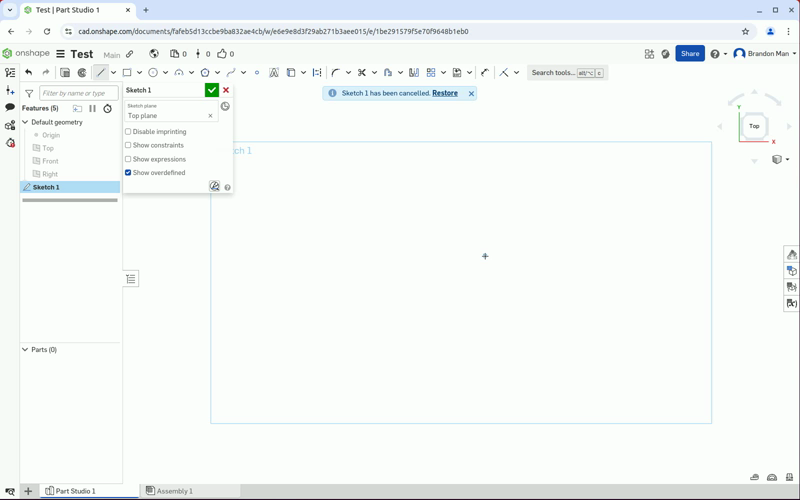
mouse_move(515, 255)
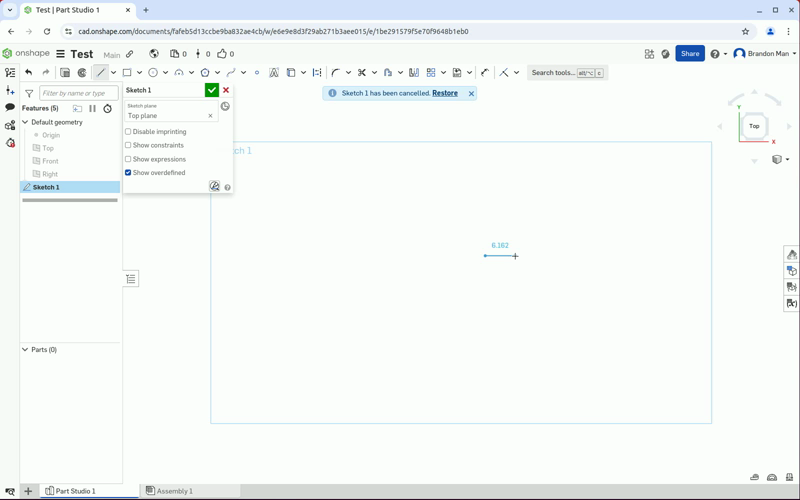
mouse_move(531, 255)
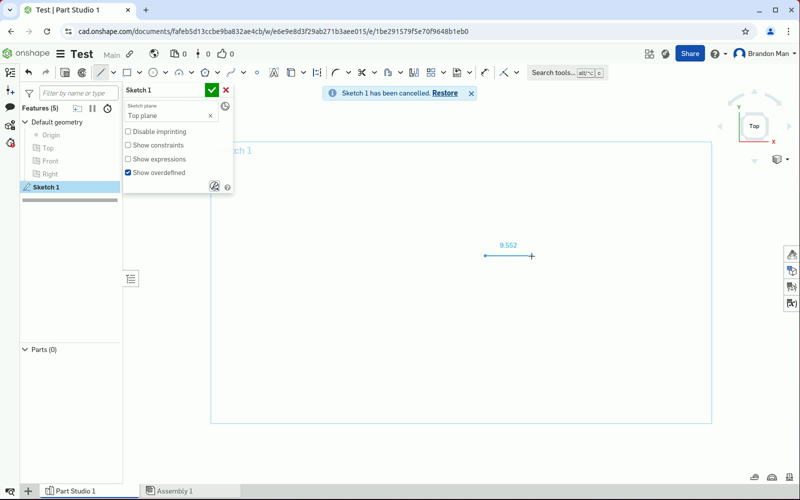
click(531, 255)
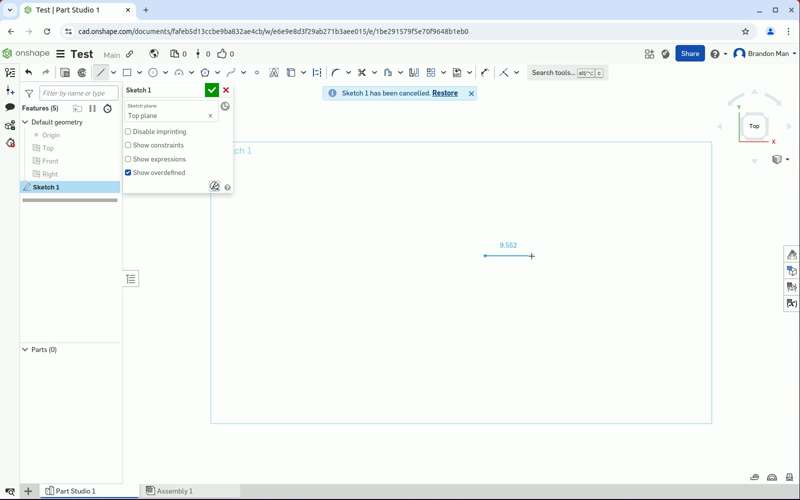
key_up(shift)
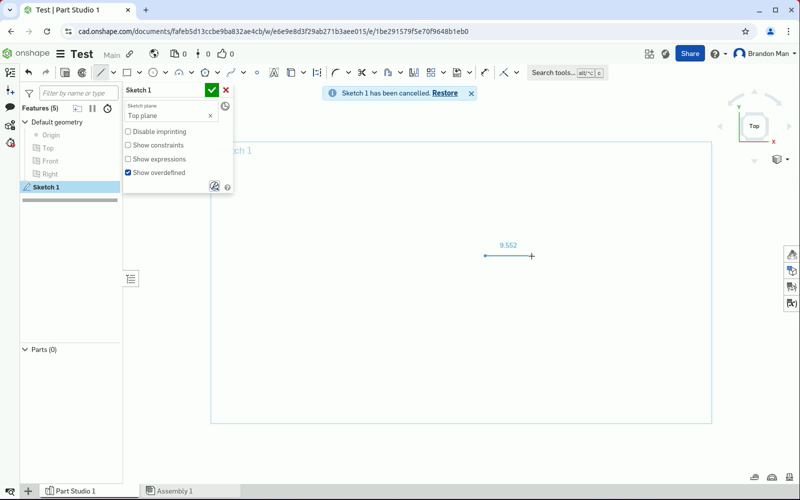
key_down(shift)
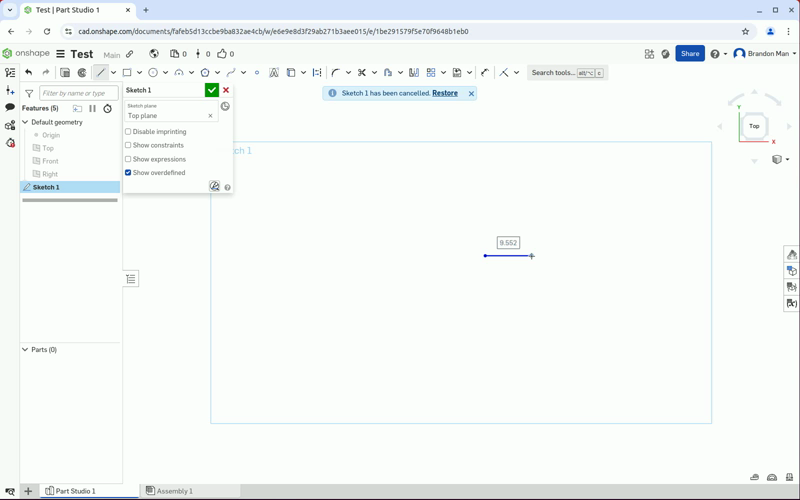
mouse_move(531, 170)
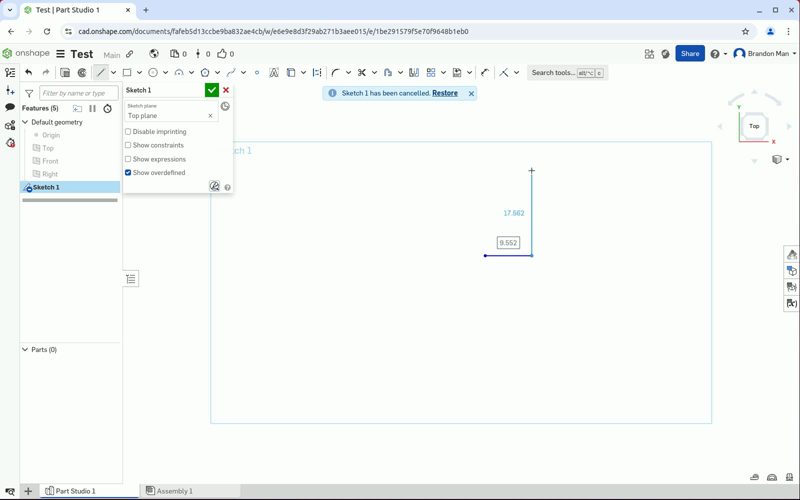
click(531, 170)
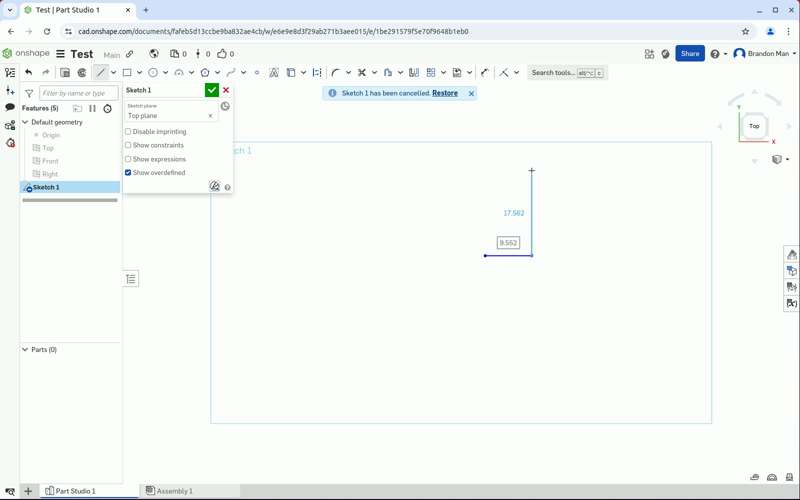
key_up(shift)
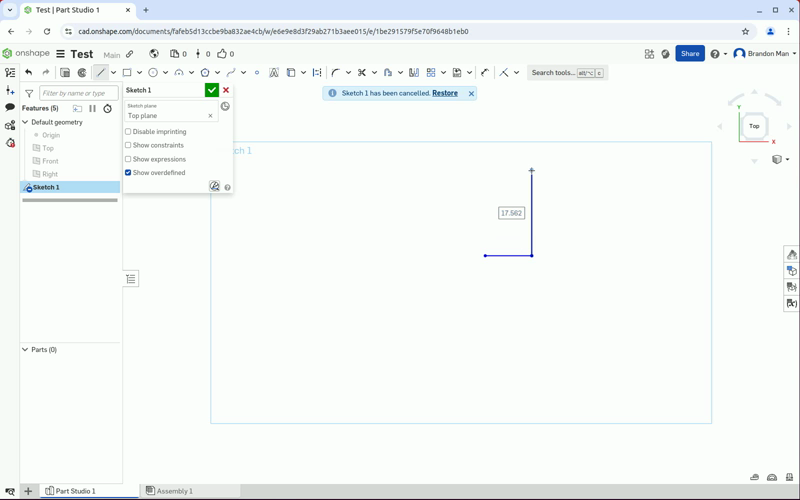
key_down(shift)
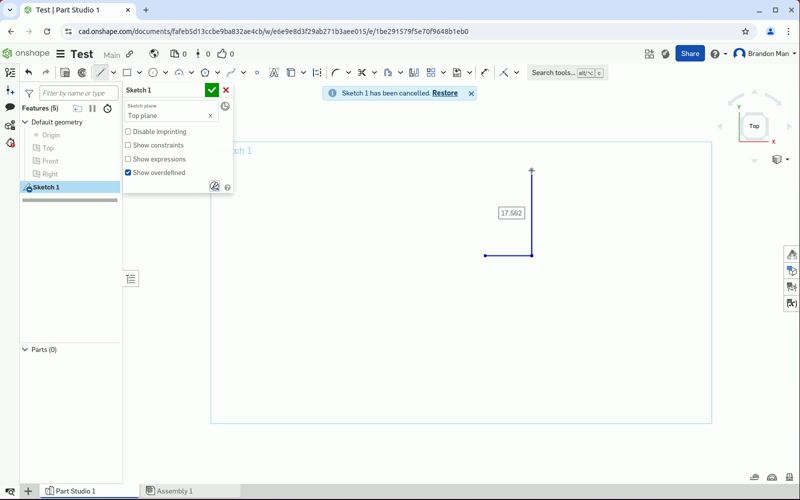
mouse_move(561, 170)
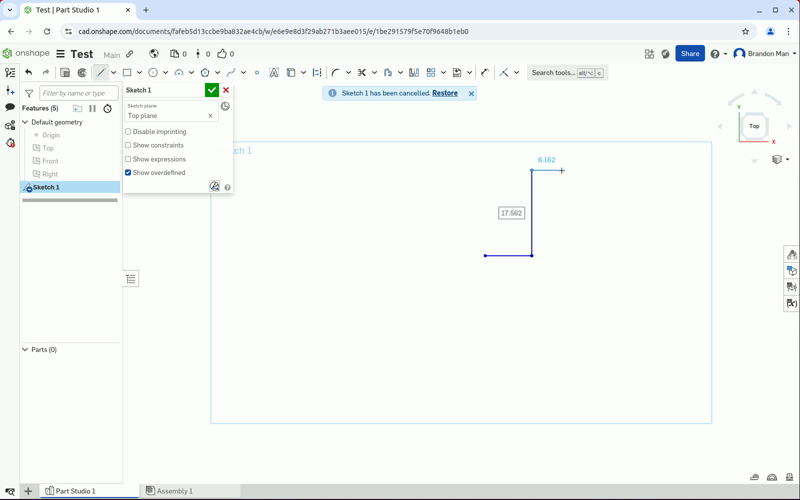
mouse_move(485, 170)
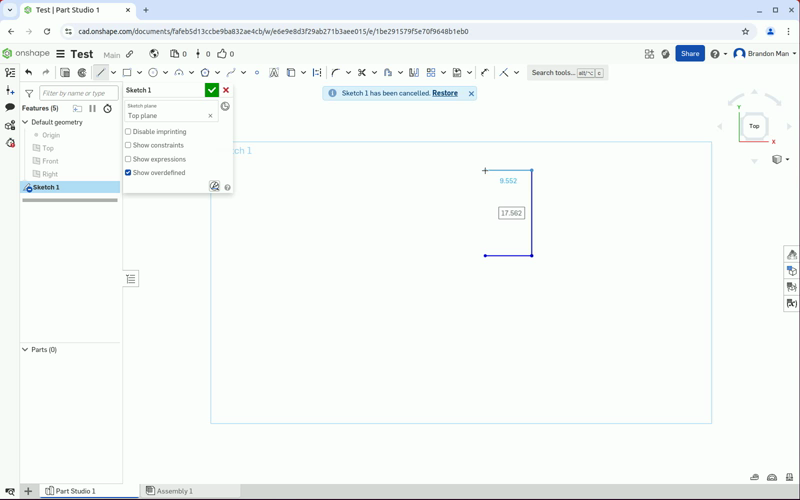
click(485, 170)
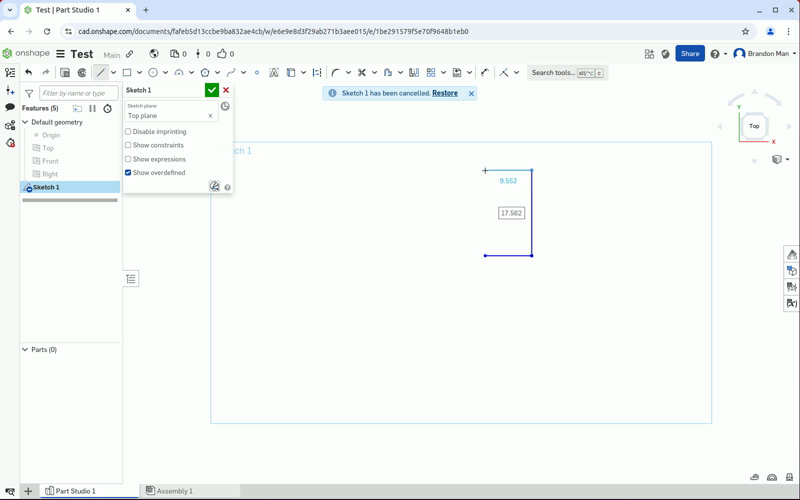
key_up(shift)
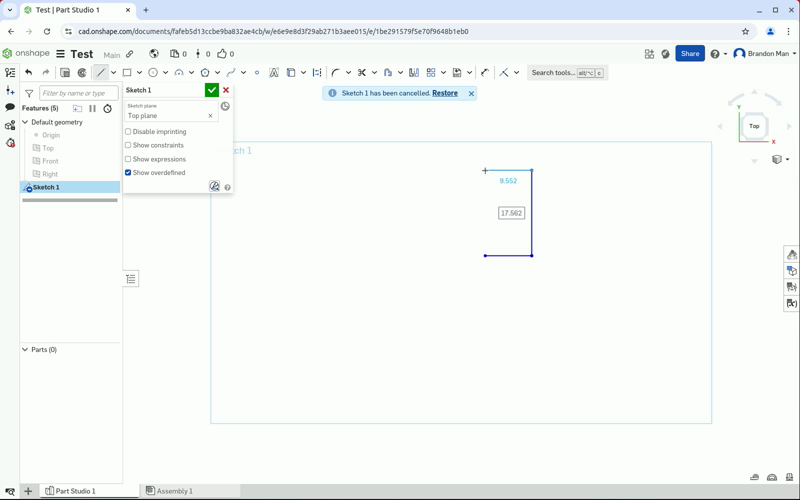
key_down(shift)
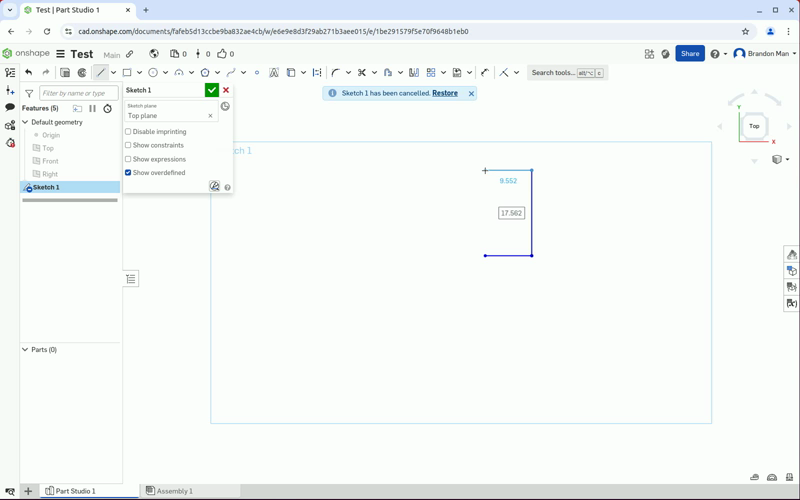
mouse_move(485, 255)
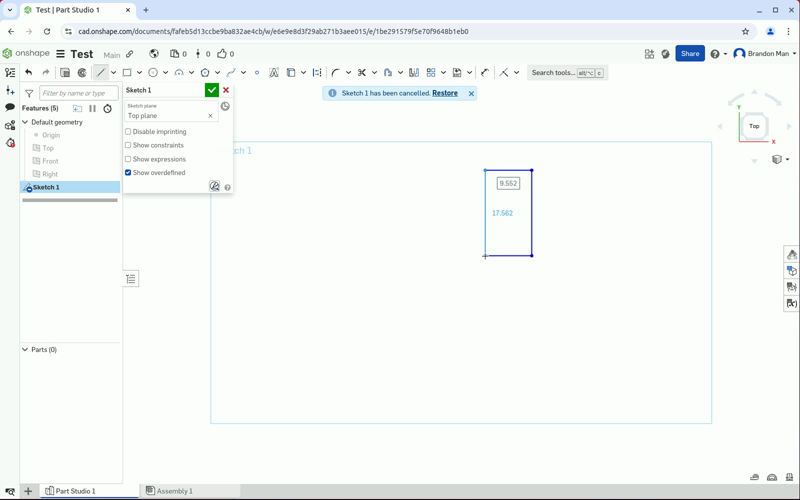
key_up(shift)
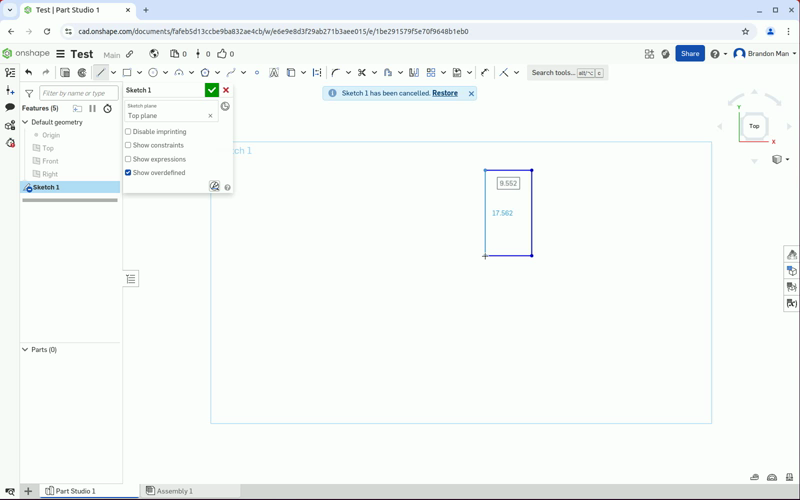
click(485, 255)
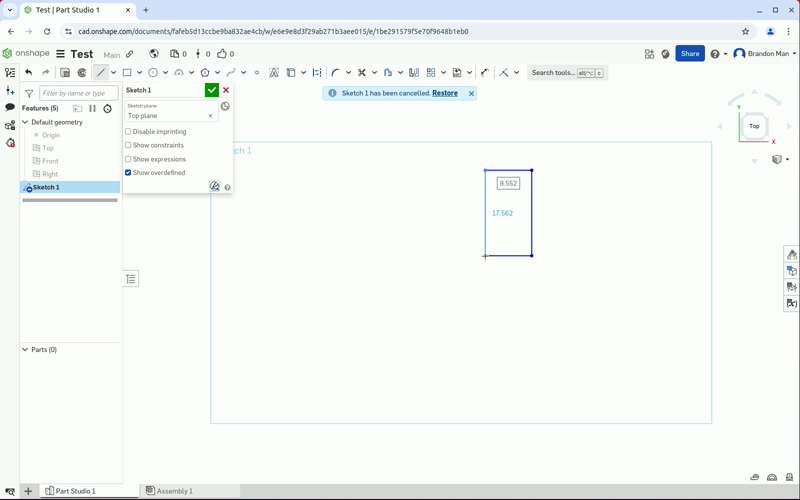
key(esc)
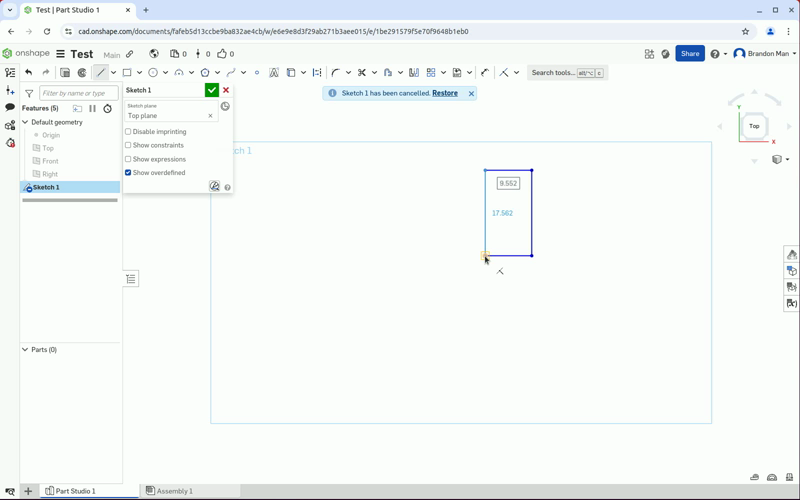
mouse_move(522, 197)
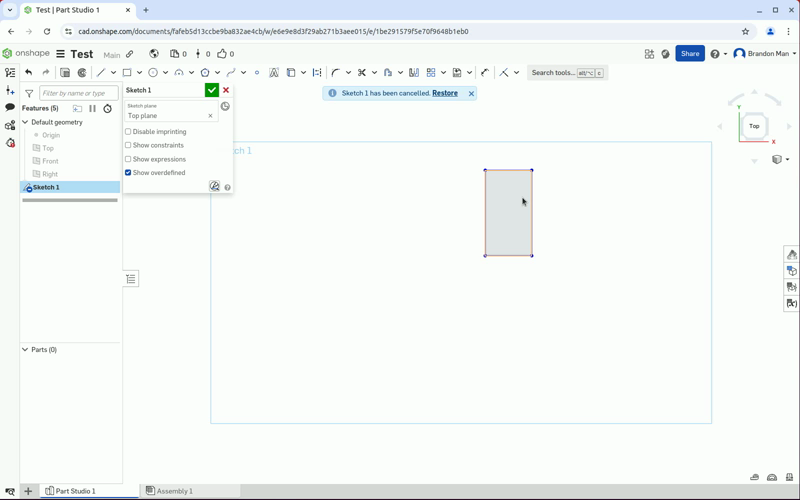
click(522, 197)
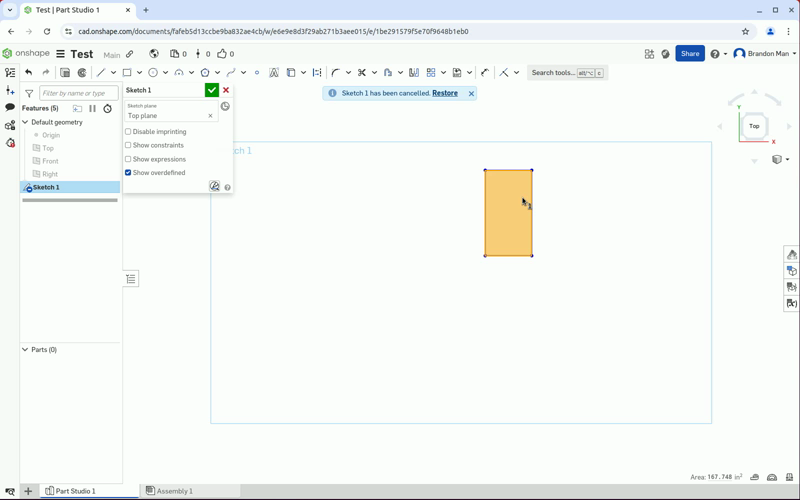
mouse_move(73, 352)
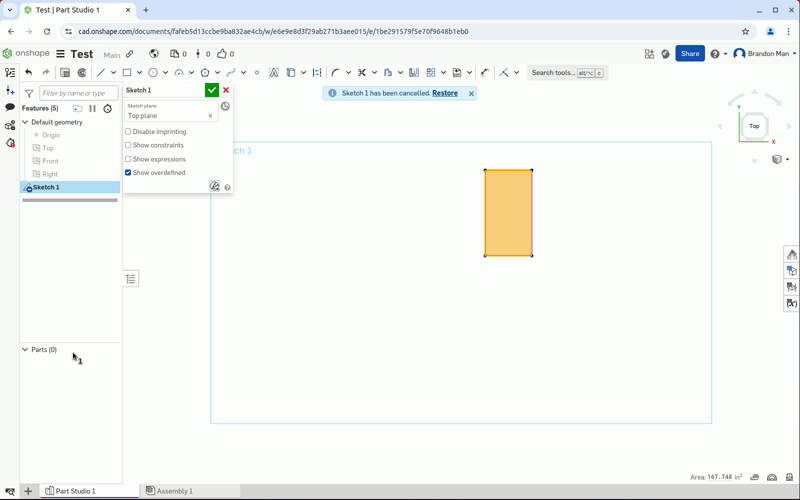
key(shift+y)
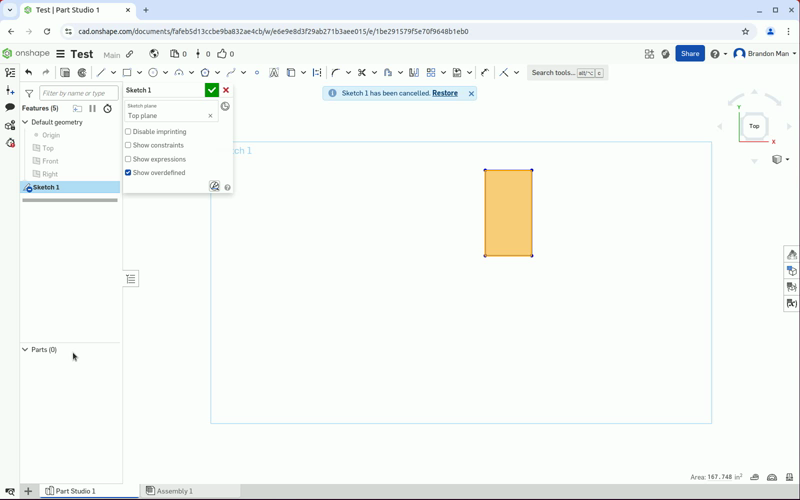
key(shift+e)
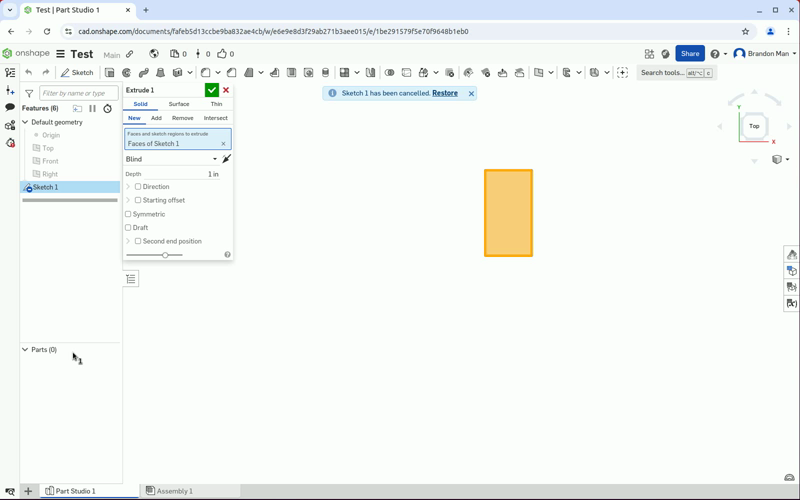
mouse_move(143, 106)
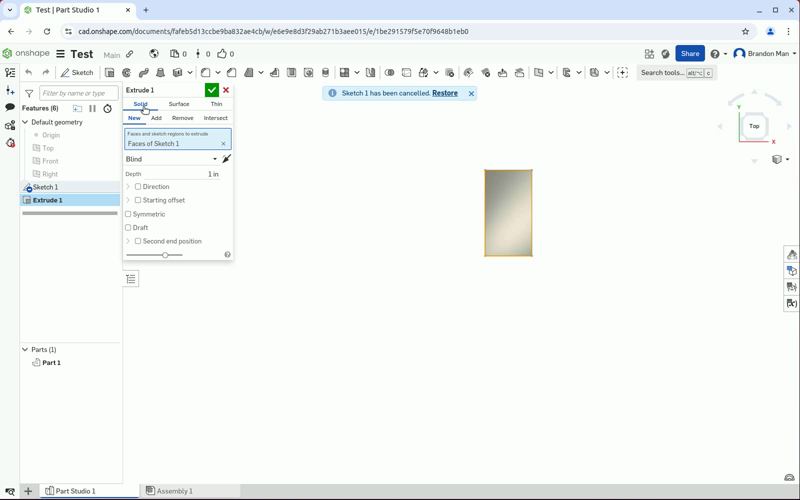
click(143, 106)
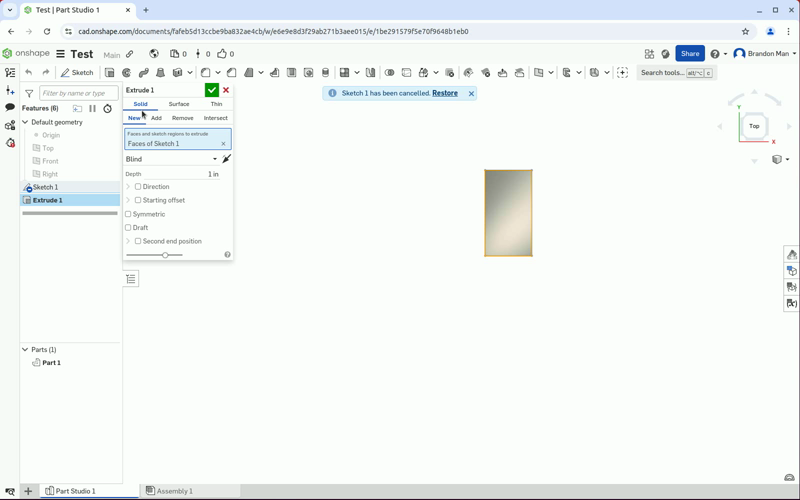
mouse_move(137, 120)
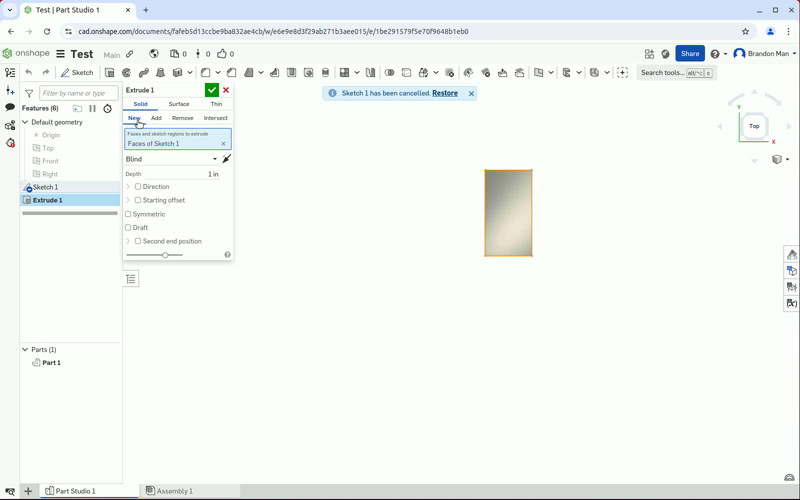
click(137, 120)
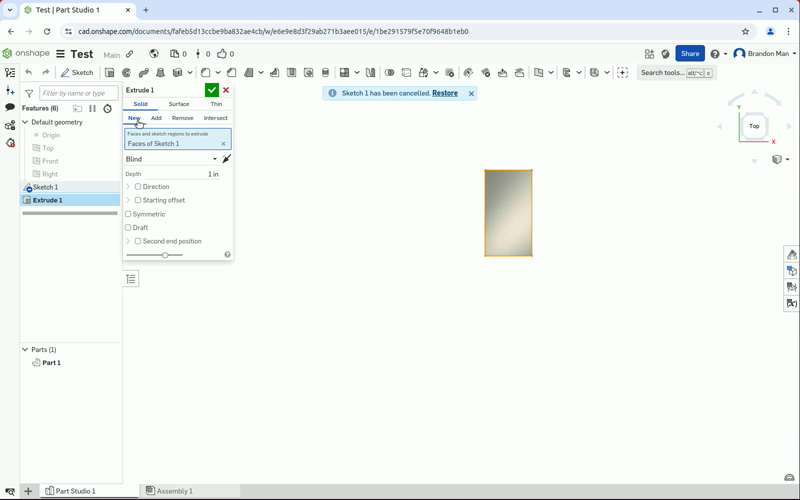
key(tab, 4)
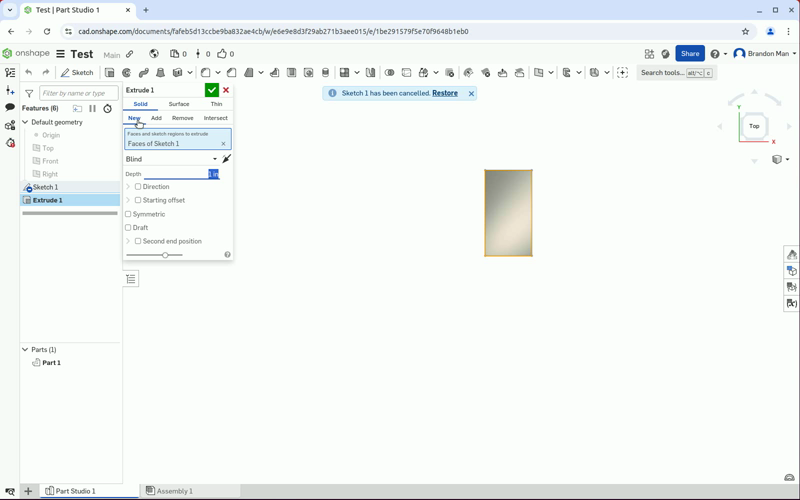
text(11.795)
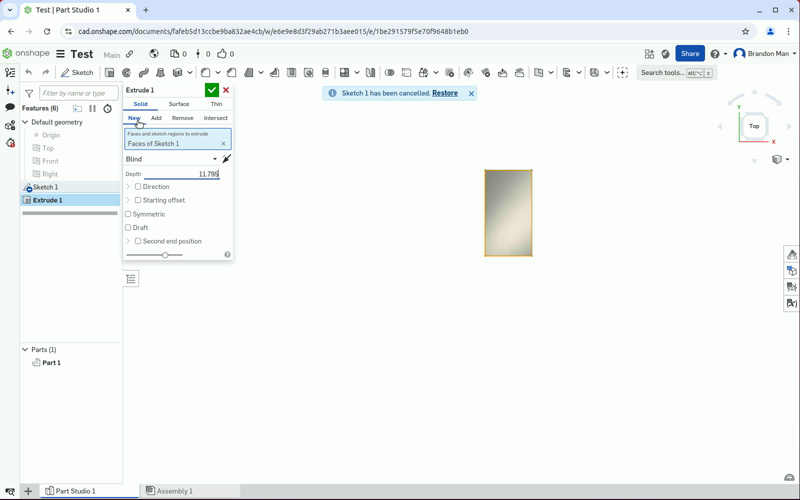
key(enter)
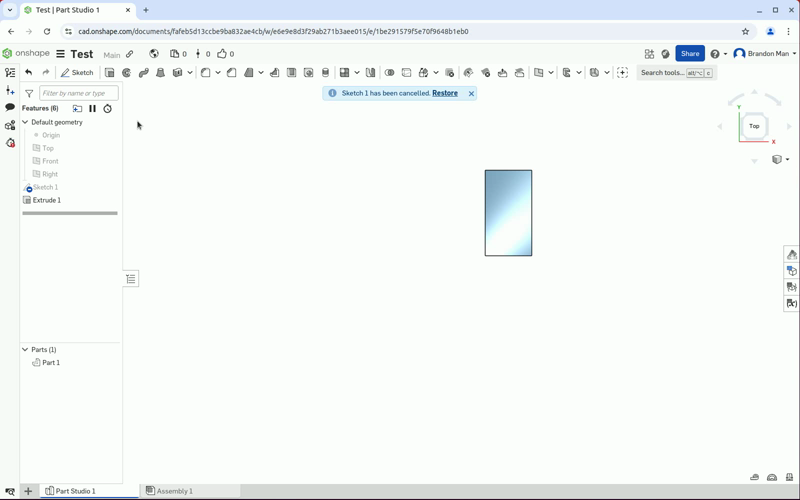
key(shift+h)
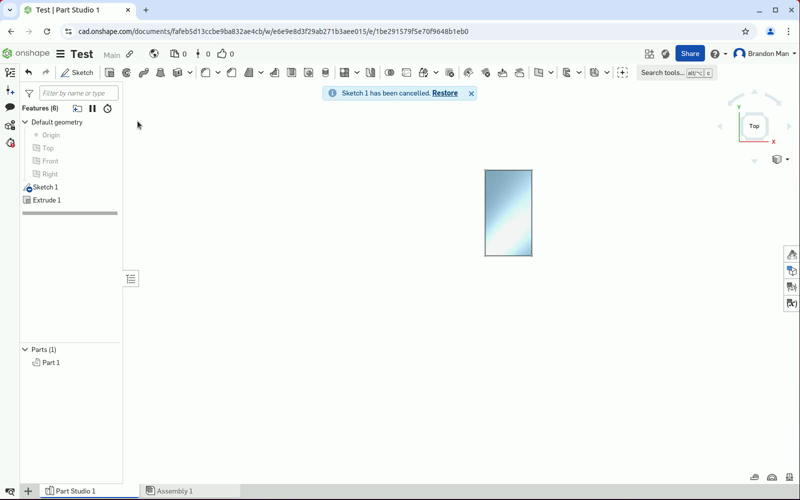
key(shift+h)
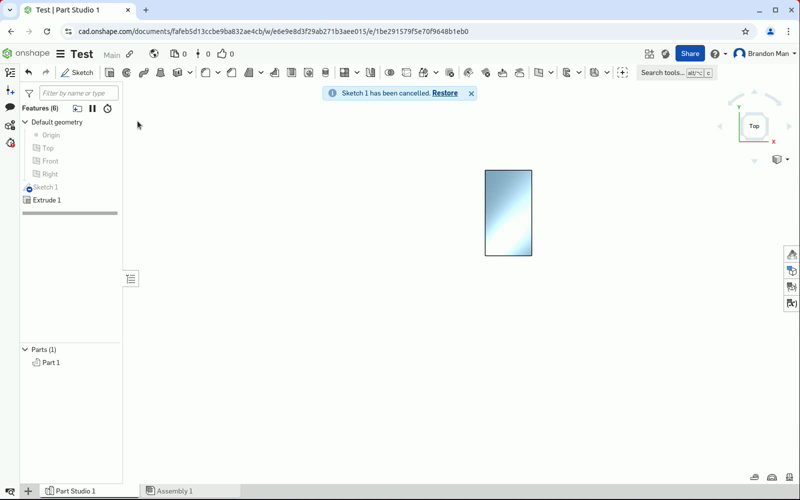
mouse_move(73, 189)
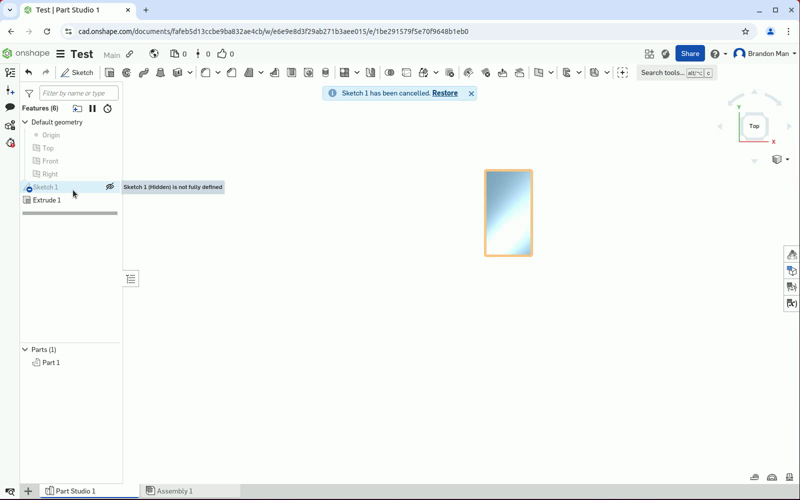
click(73, 189)
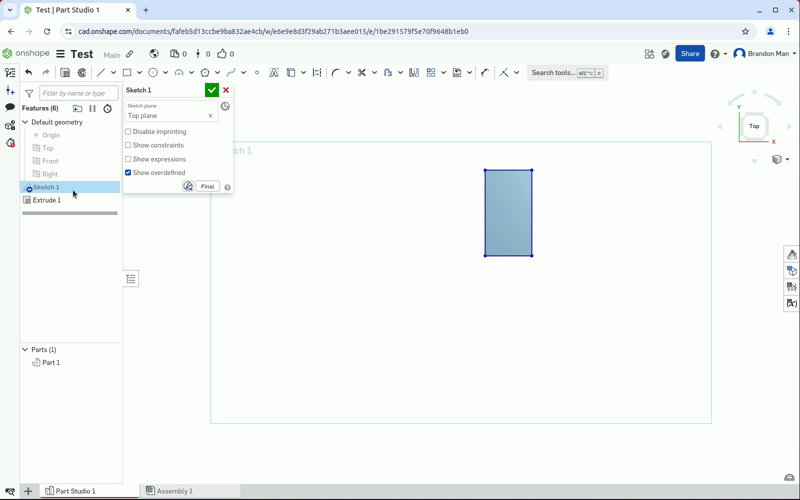
mouse_move(229, 92)
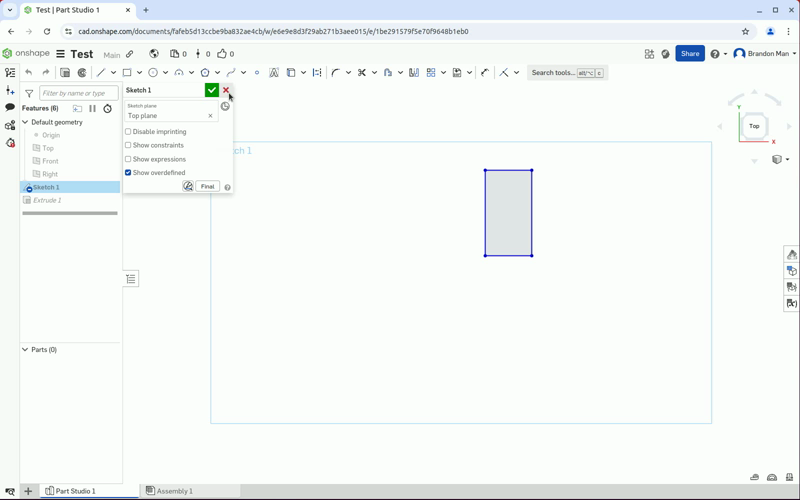
click(229, 92)
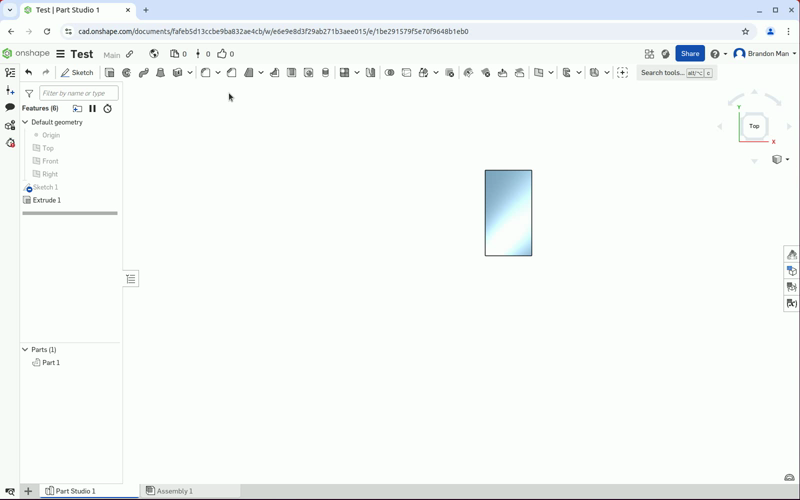
mouse_move(541, 75)
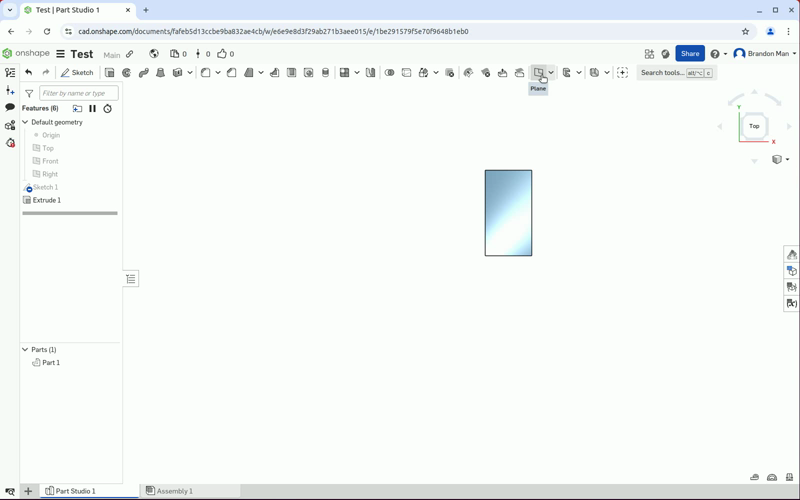
click(541, 75)
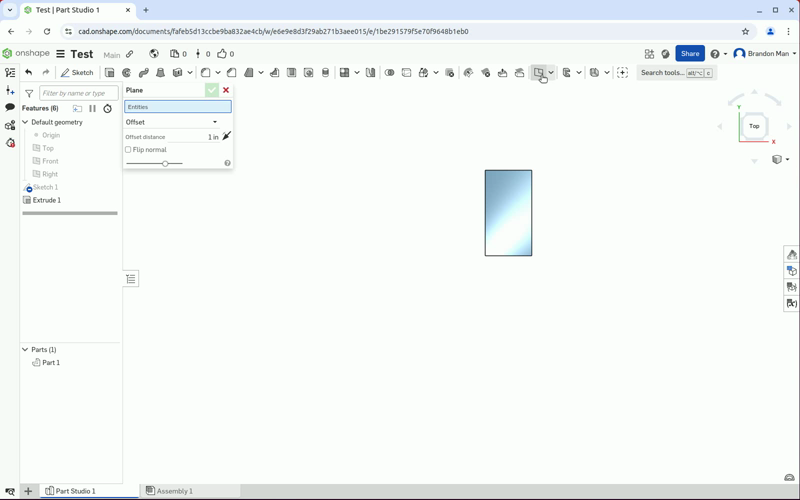
mouse_move(73, 150)
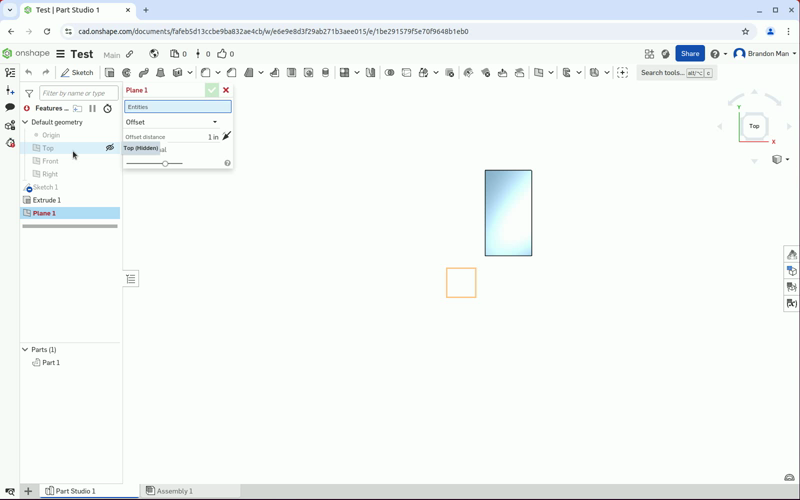
click(73, 150)
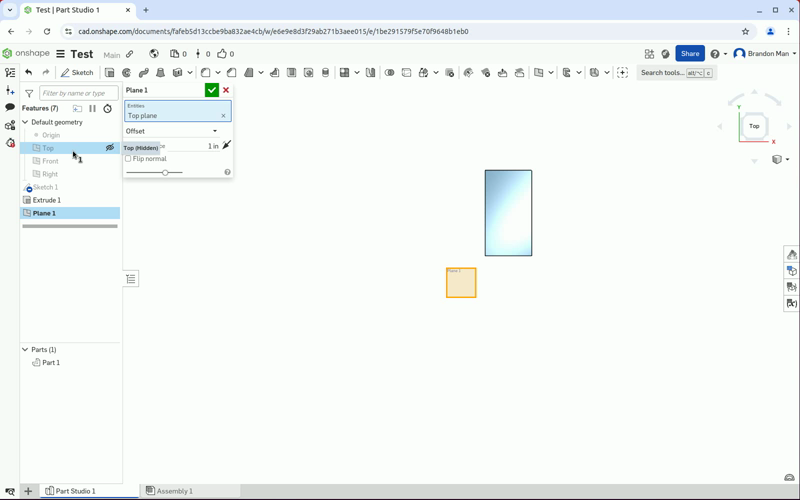
key(tab, 2)
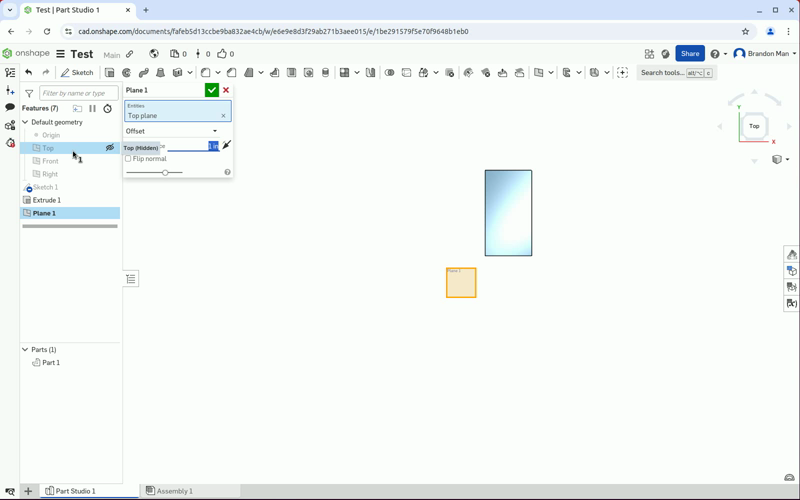
text(11.801)
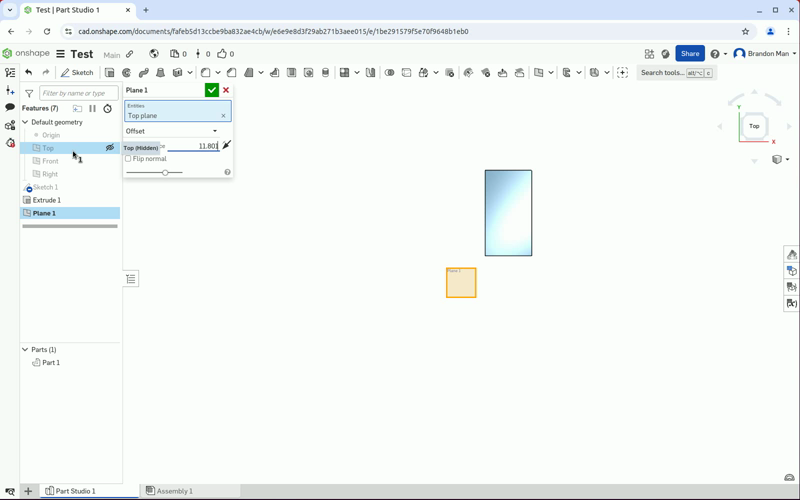
key(enter, 2)
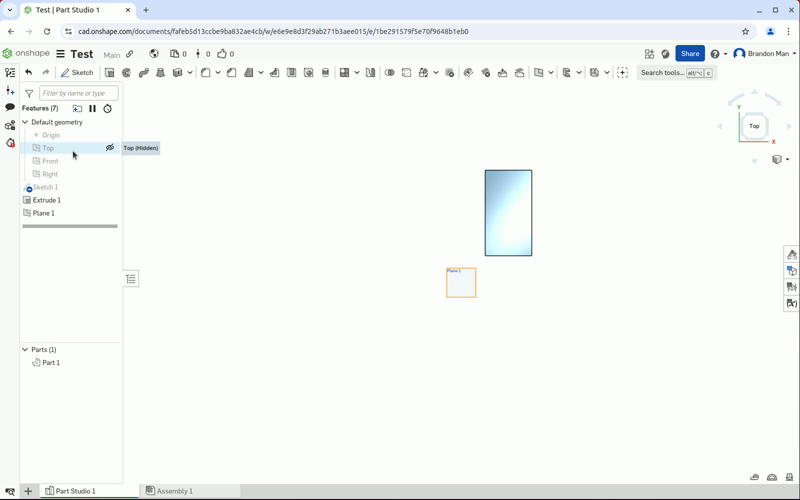
key(shift+s)
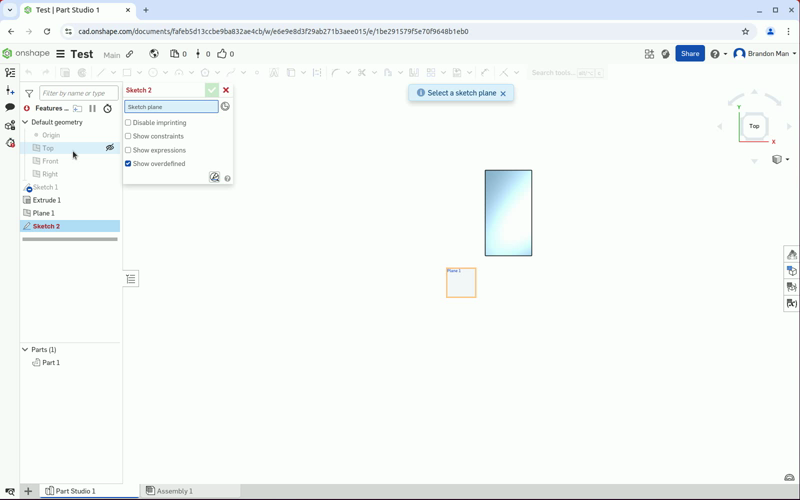
mouse_move(73, 215)
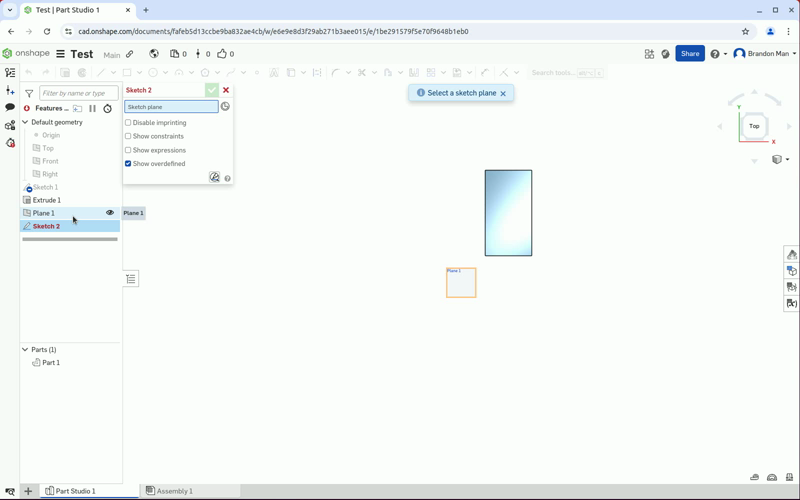
click(73, 215)
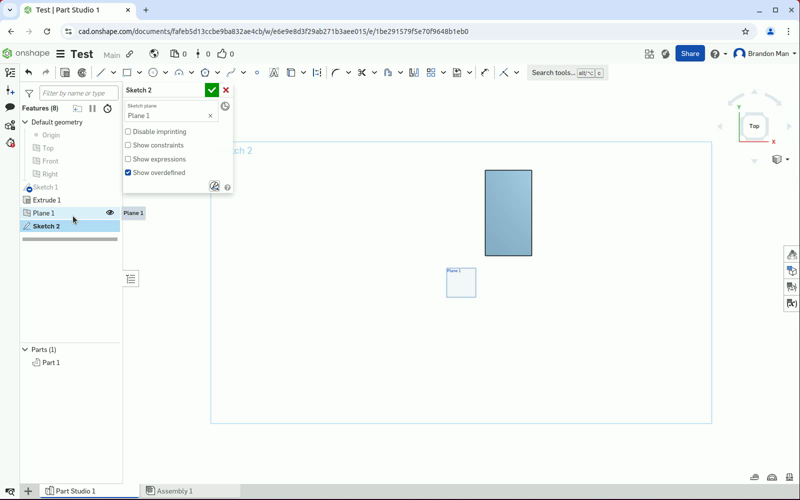
mouse_move(73, 352)
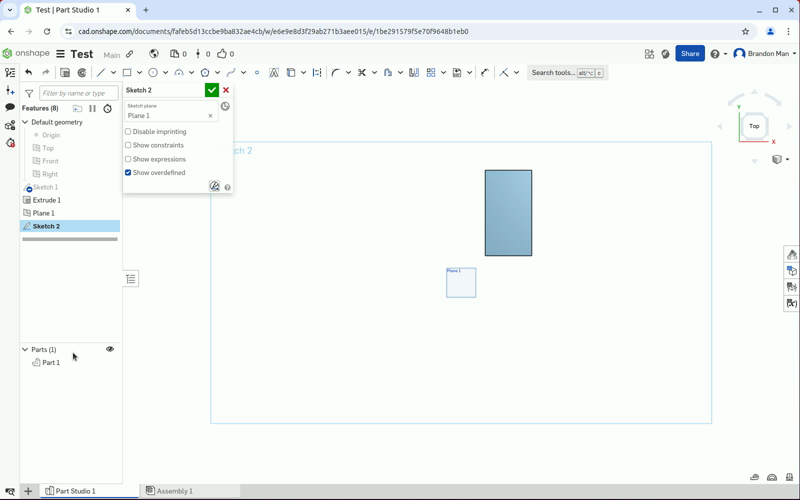
key(y)
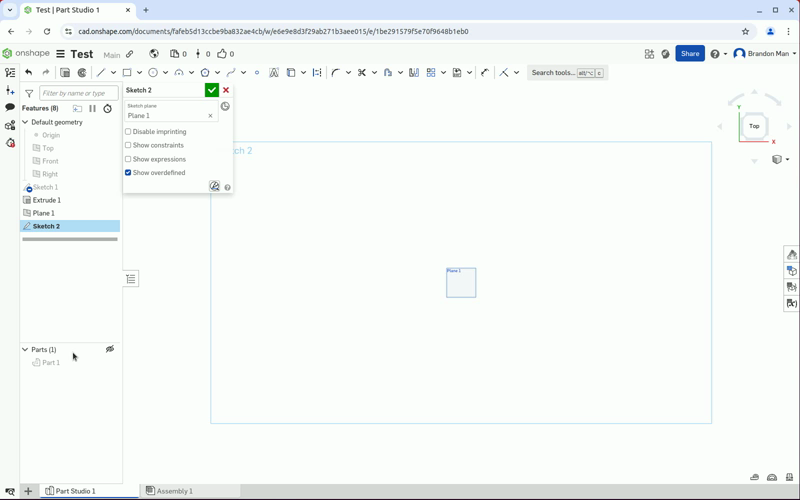
key(c)
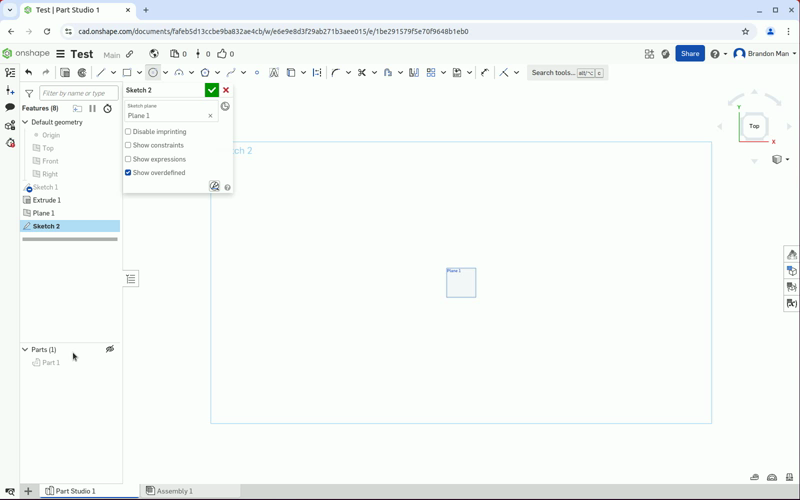
key_down(shift)
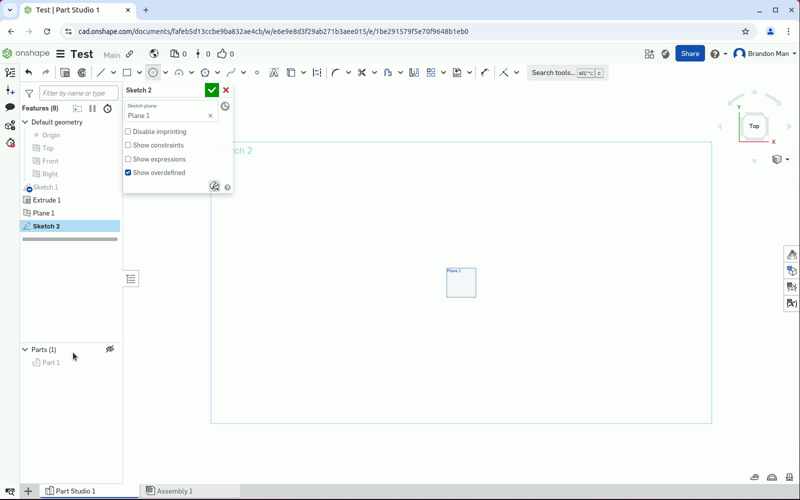
mouse_move(497, 182)
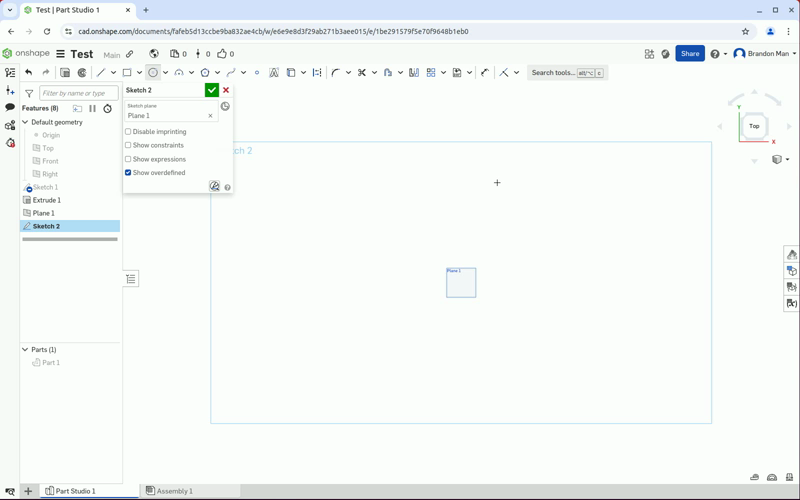
click(497, 182)
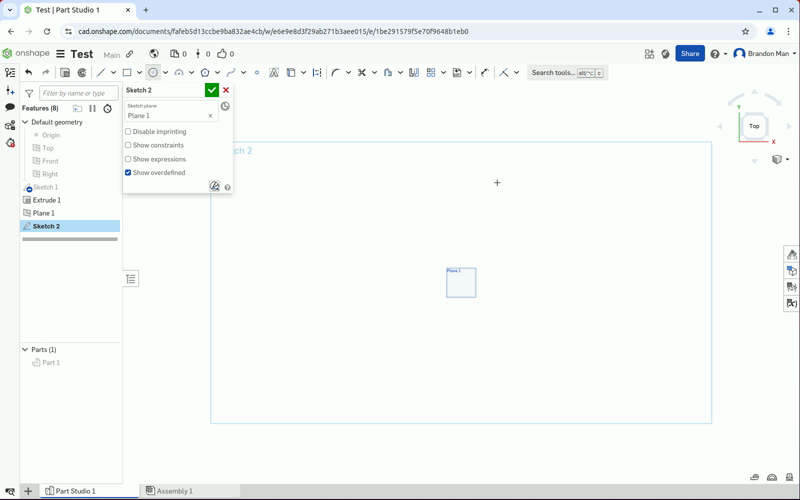
key_up(shift)
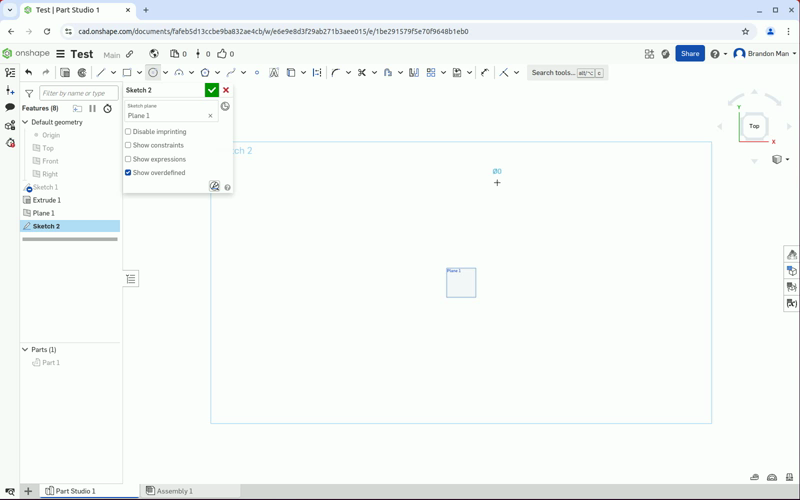
mouse_move(508, 182)
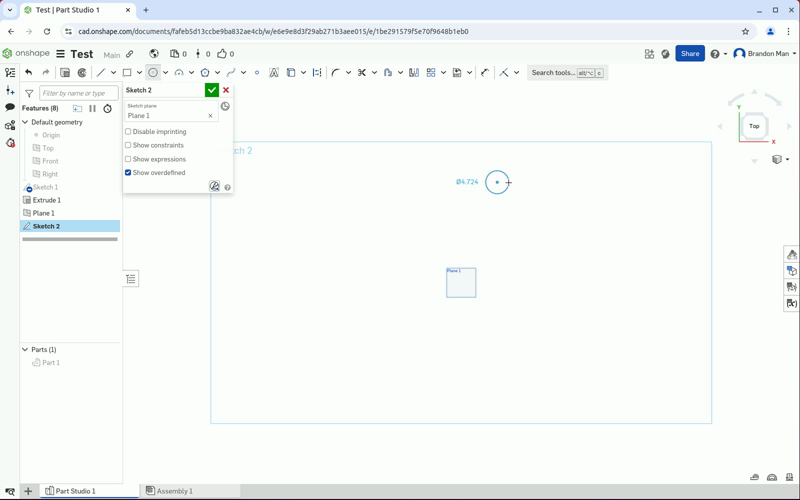
click(508, 182)
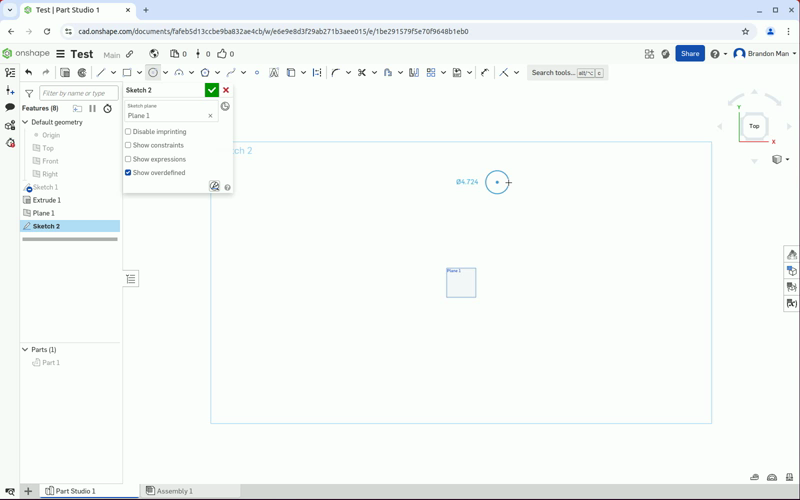
key(esc)
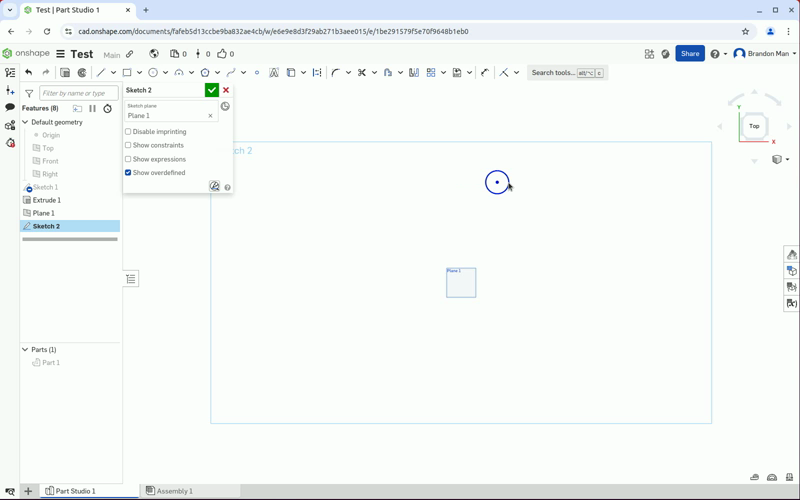
mouse_move(498, 177)
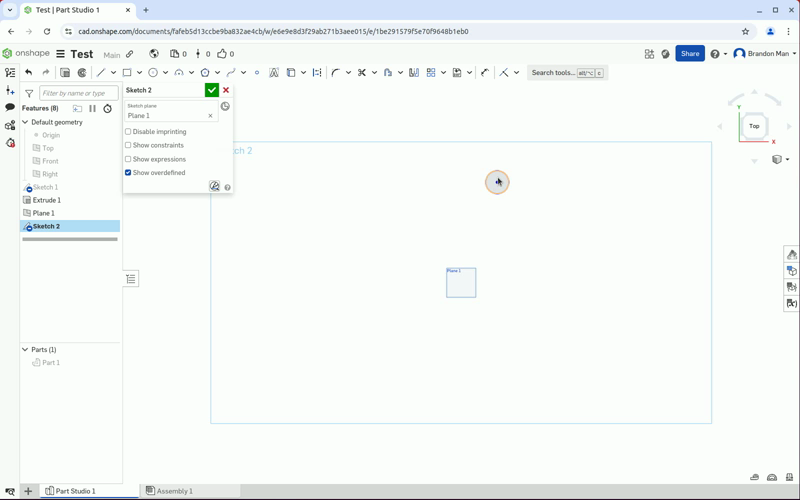
scroll(6)
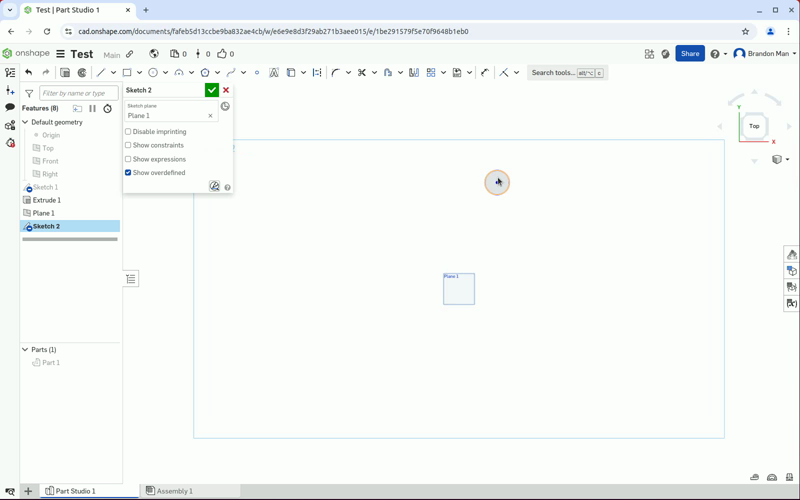
scroll(6)
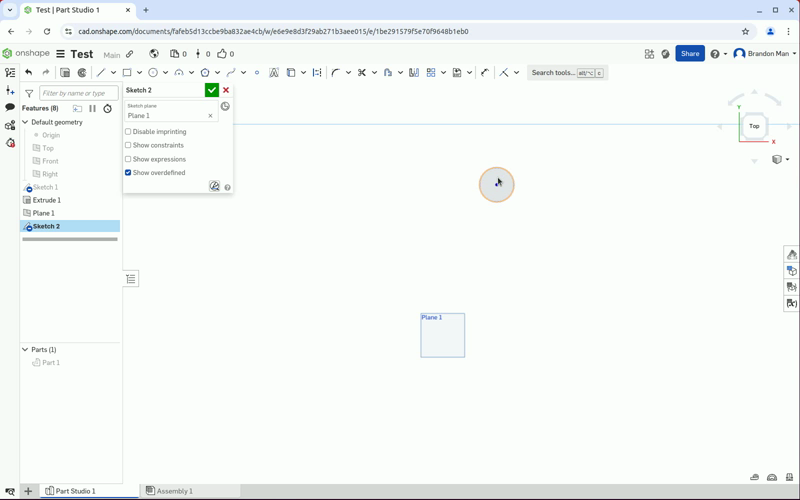
scroll(6)
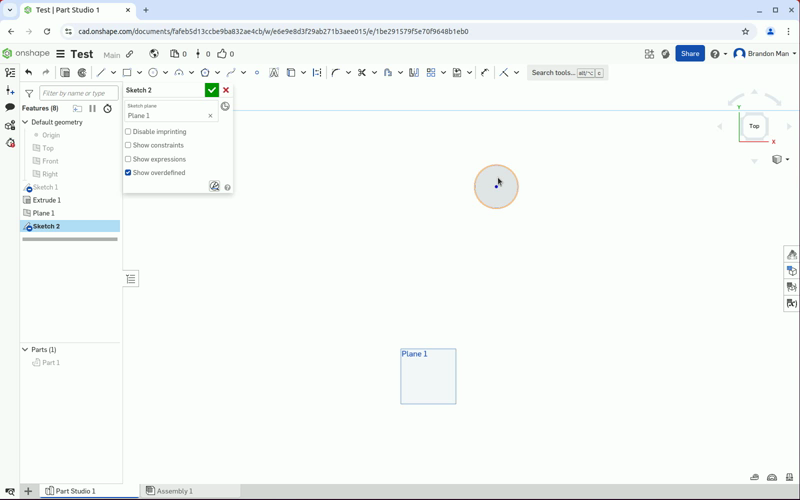
scroll(6)
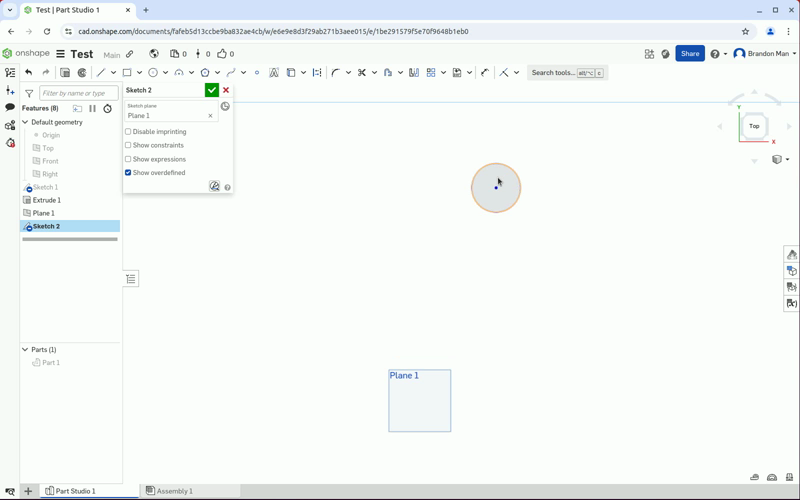
scroll(6)
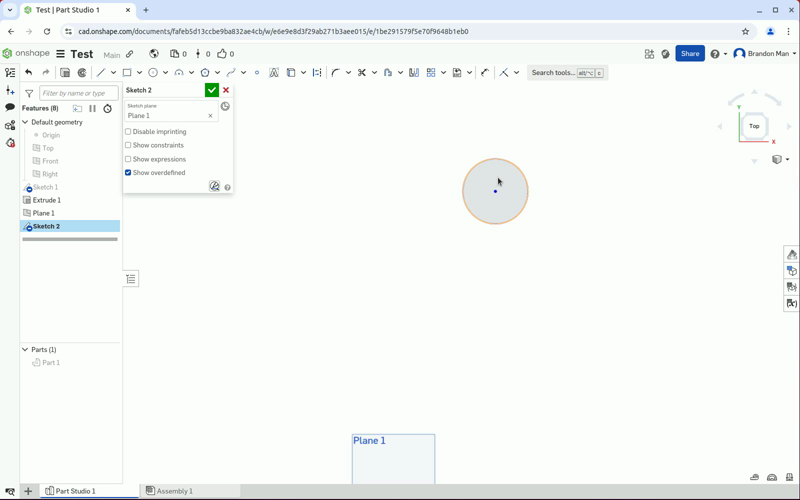
scroll(6)
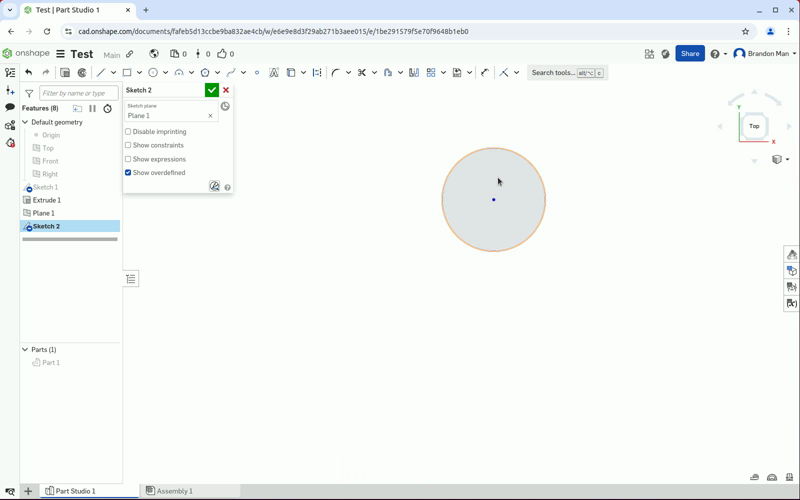
scroll(6)
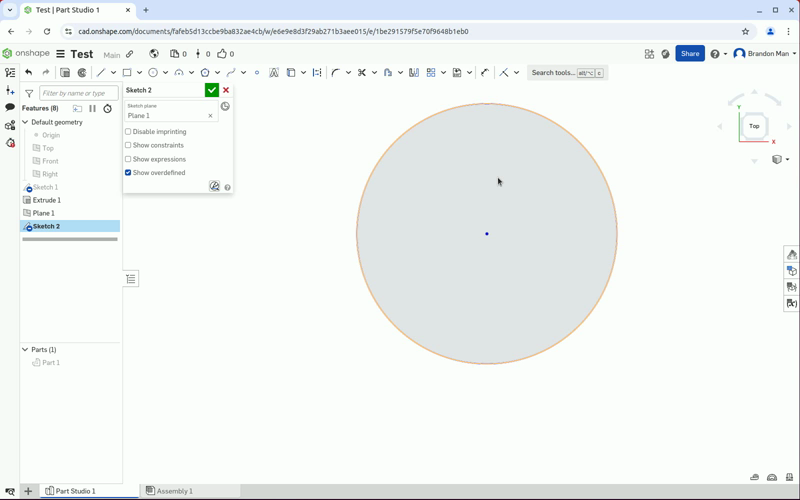
click(498, 177)
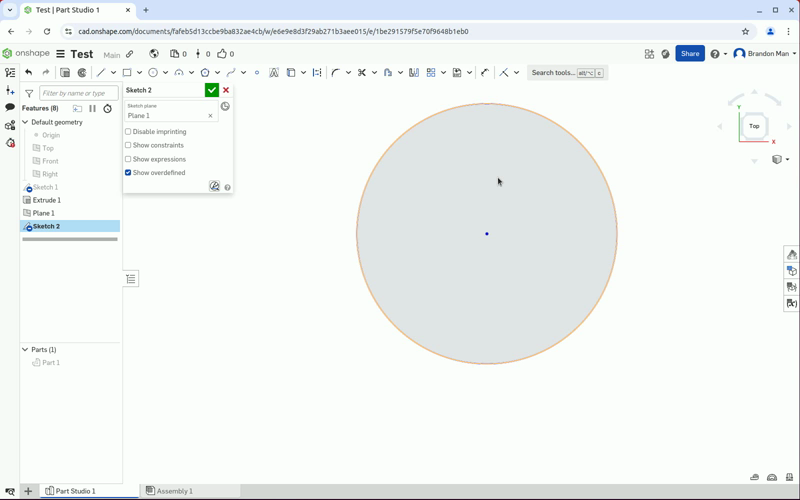
scroll(-6)
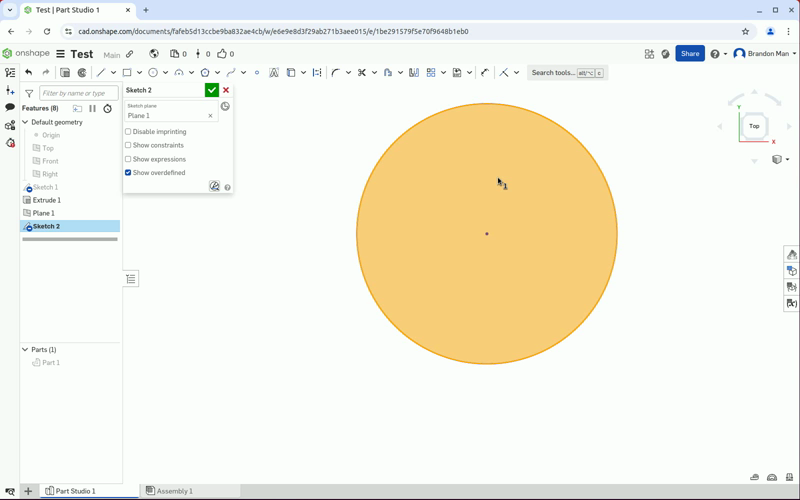
scroll(-6)
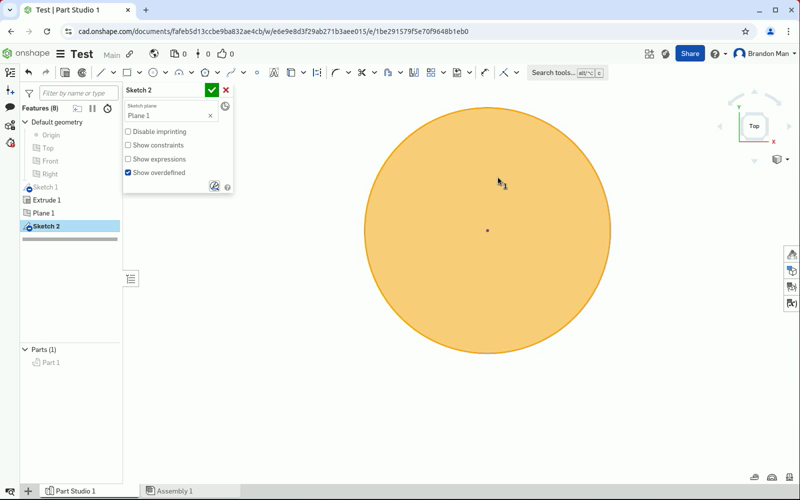
scroll(-6)
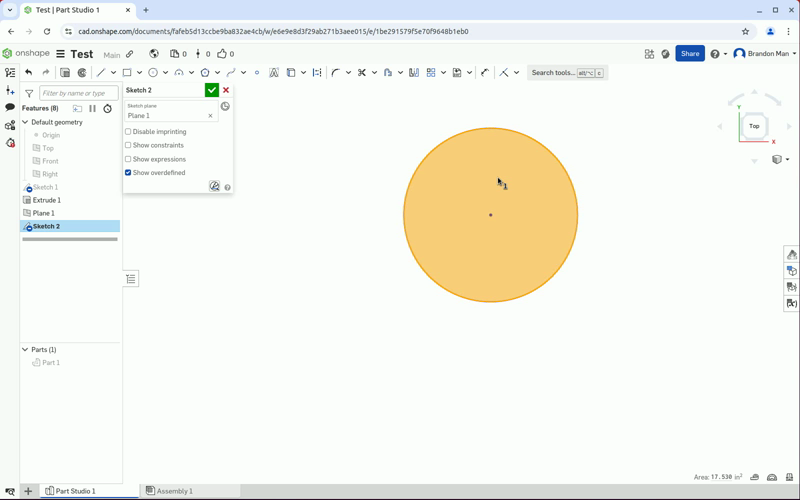
scroll(-6)
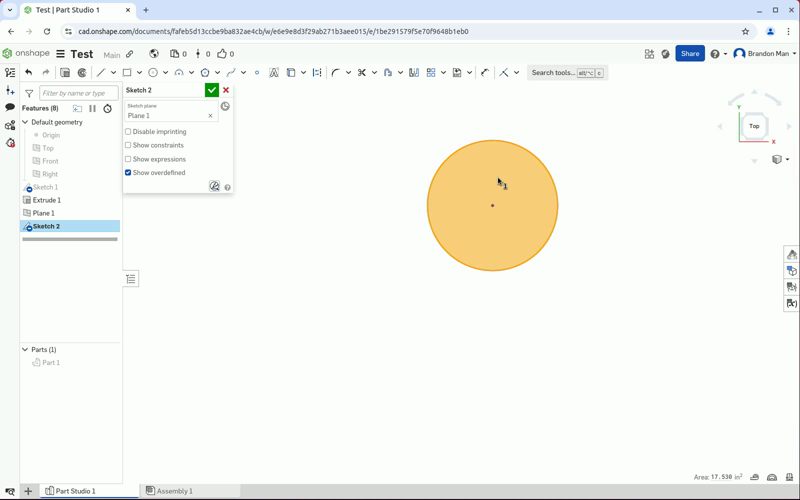
scroll(-6)
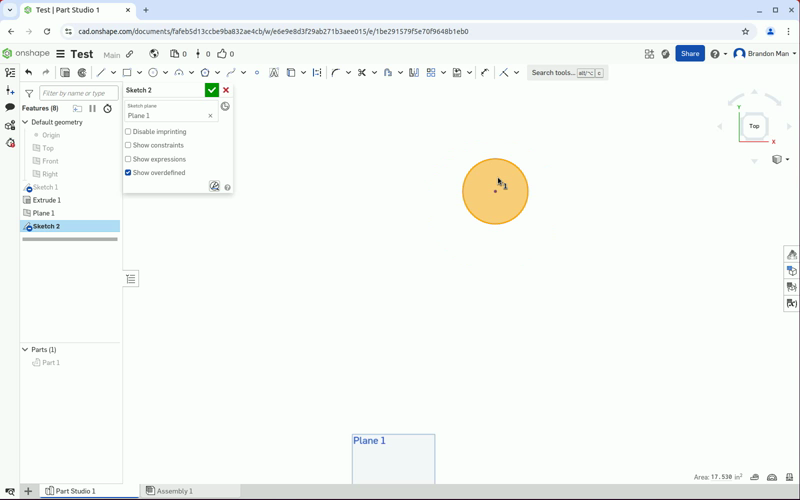
scroll(-6)
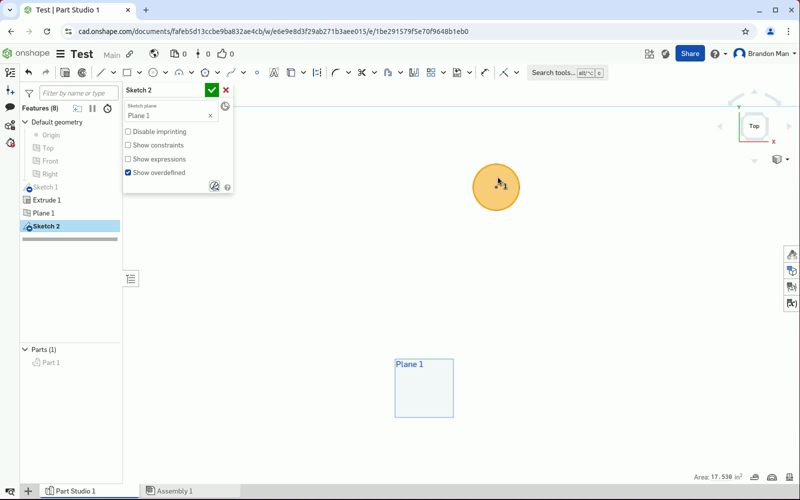
scroll(-6)
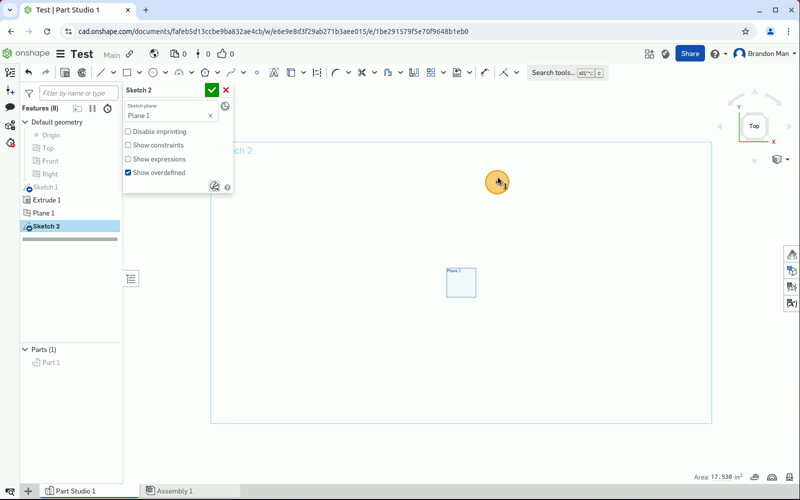
mouse_move(73, 352)
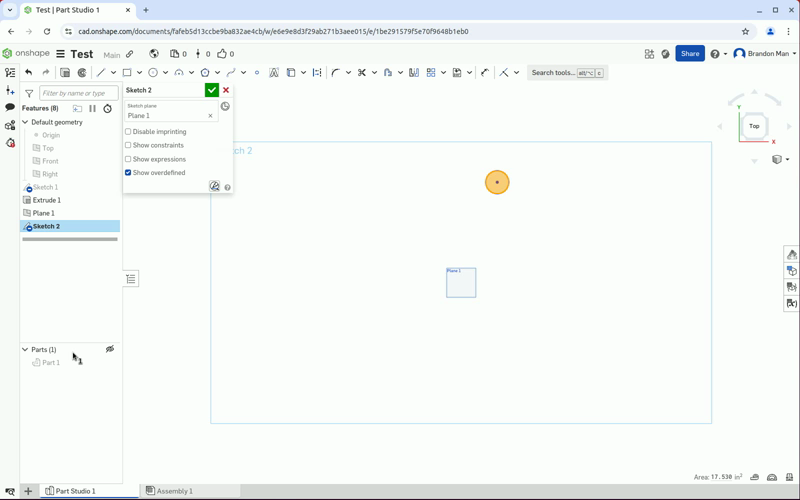
key(shift+y)
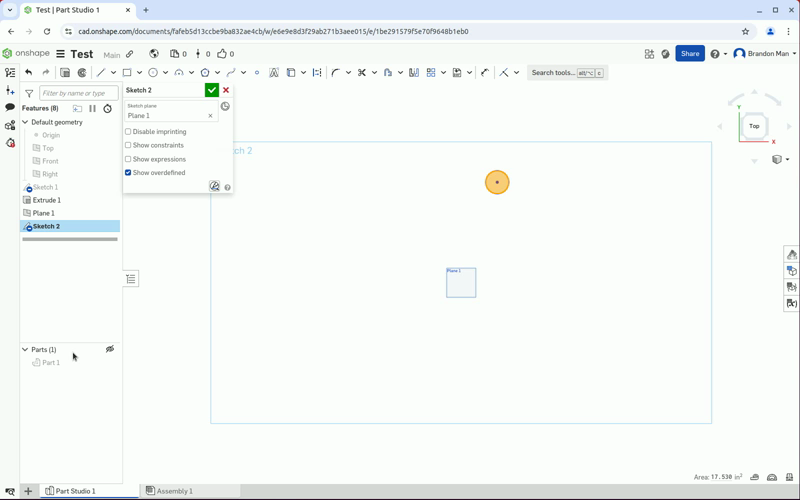
key(shift+e)
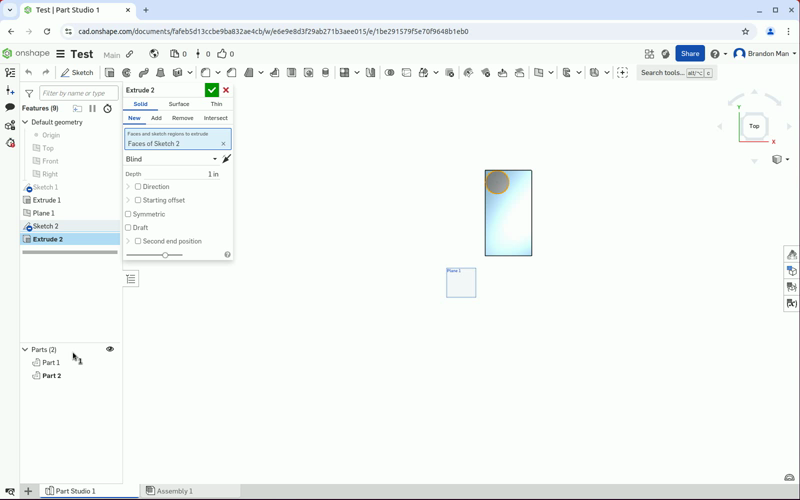
mouse_move(143, 106)
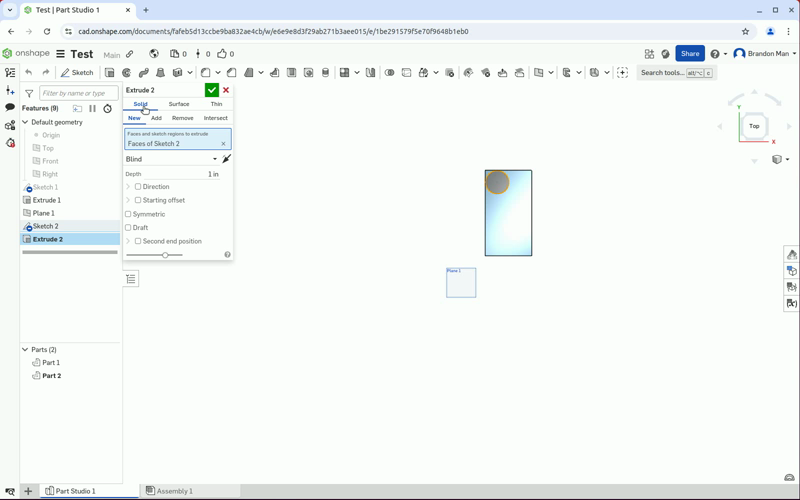
click(143, 106)
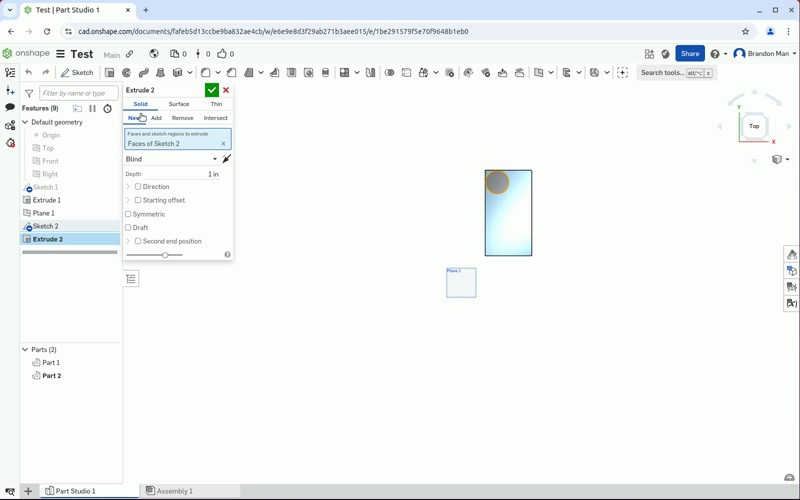
mouse_move(137, 120)
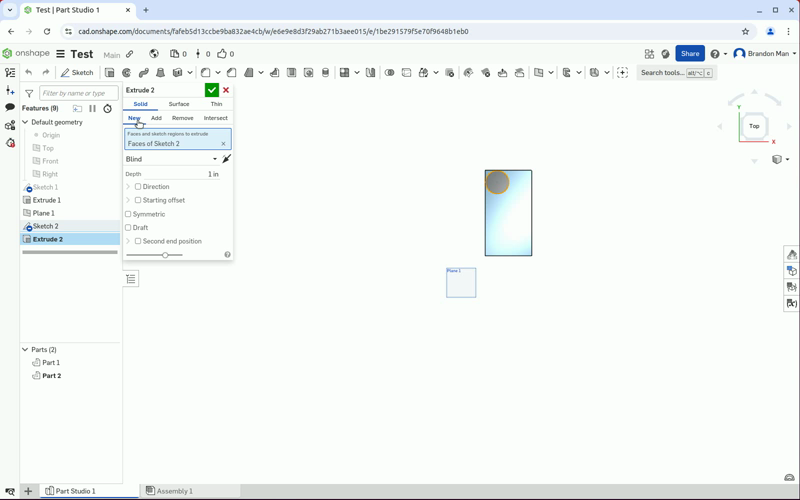
click(137, 120)
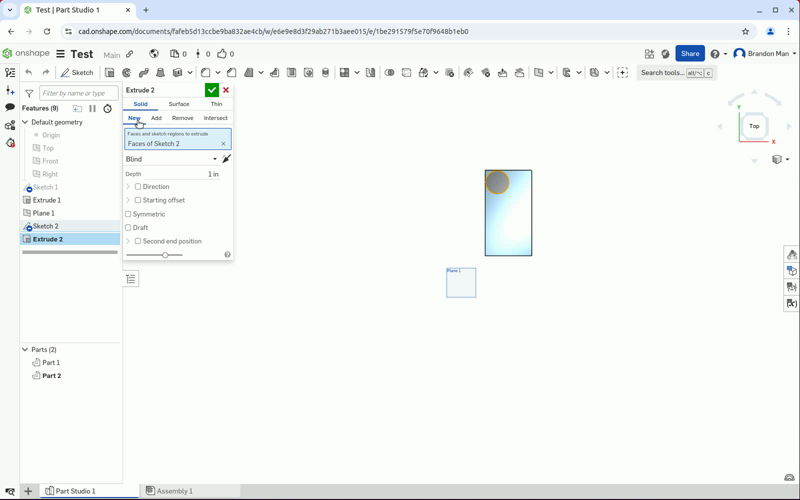
key(tab, 4)
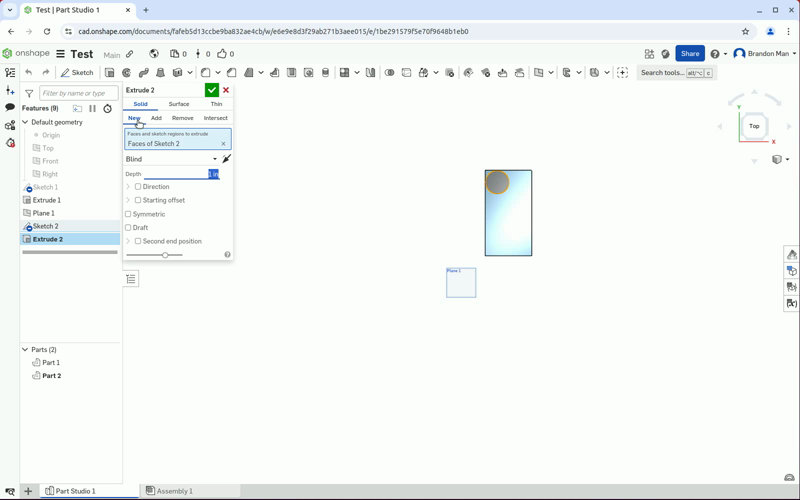
text(1.204)
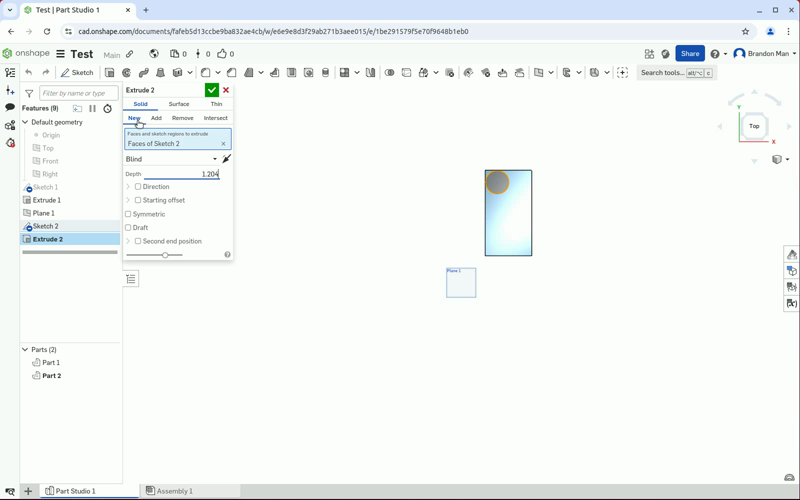
key(enter)
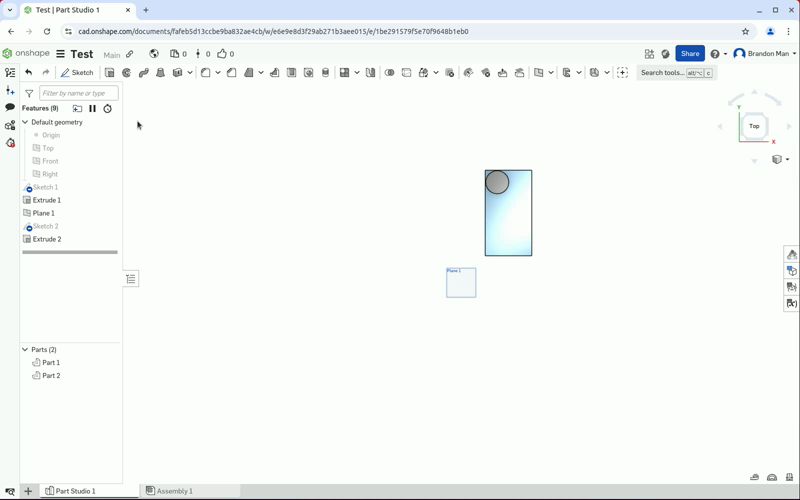
key(shift+h)
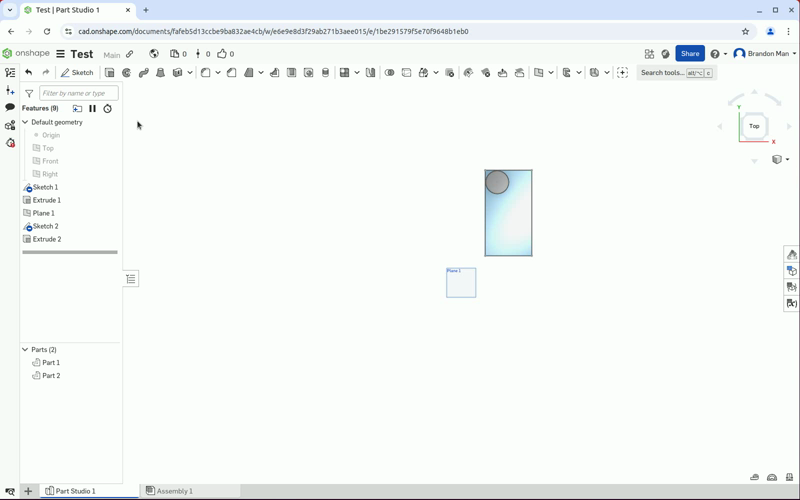
key(shift+h)
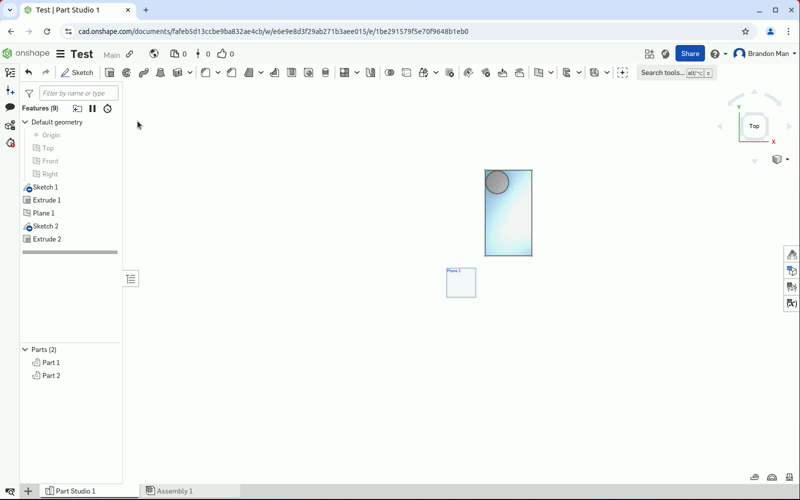
key(shift+7)
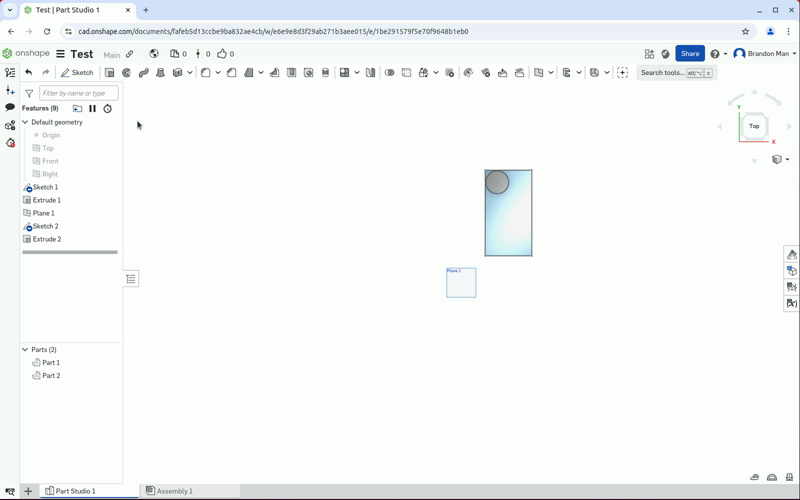
key(up, 3)
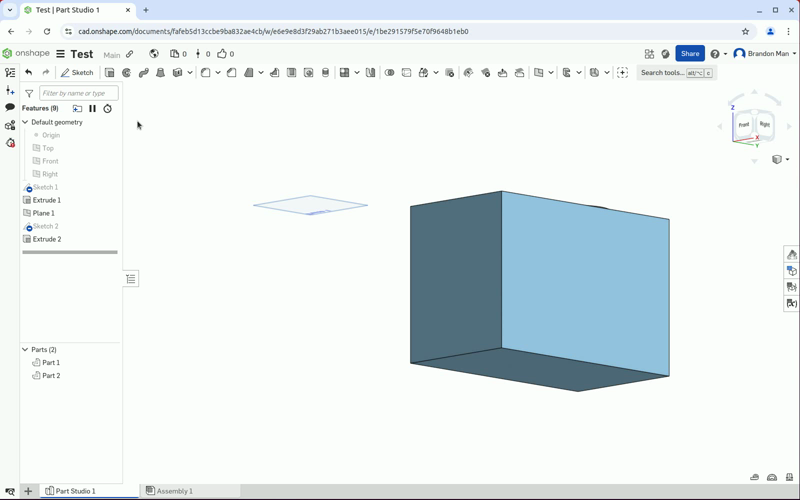
key(left, 3)
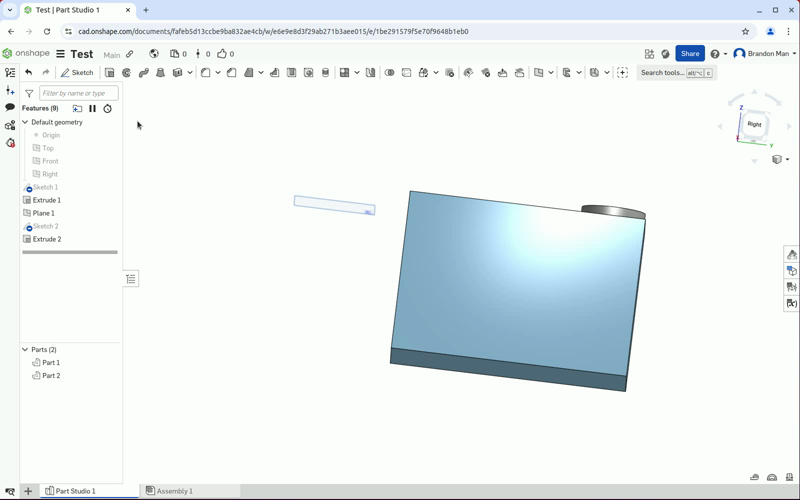
key(right, 3)
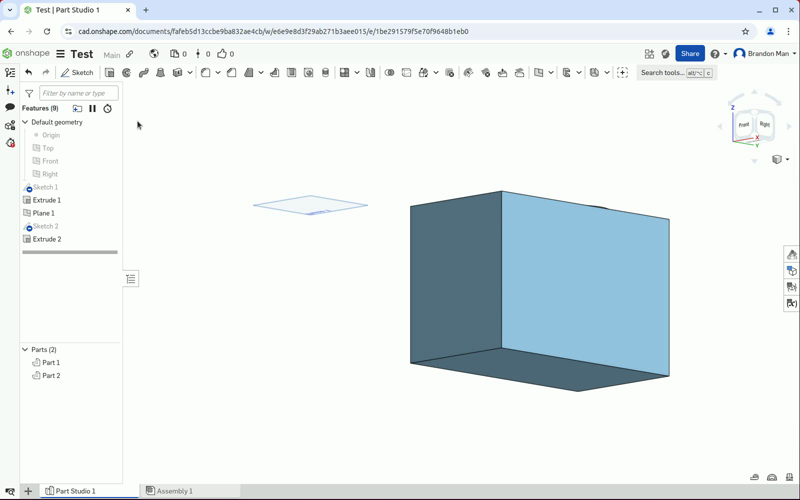
key(down, 3)
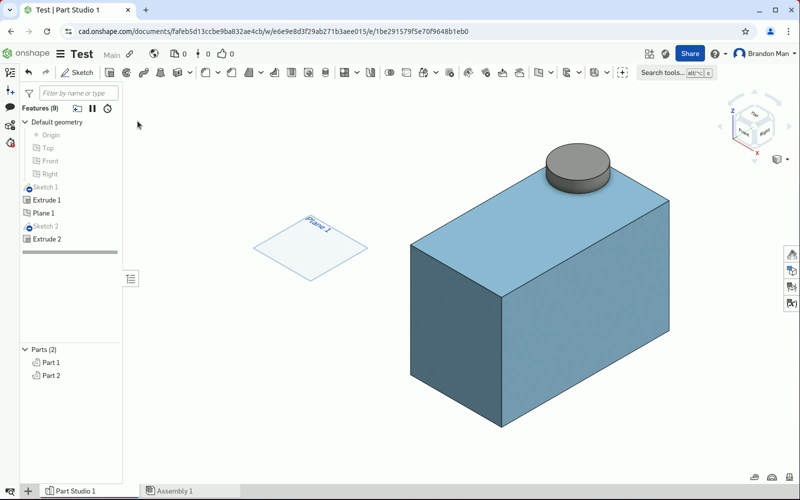
mouse_move(73, 189)
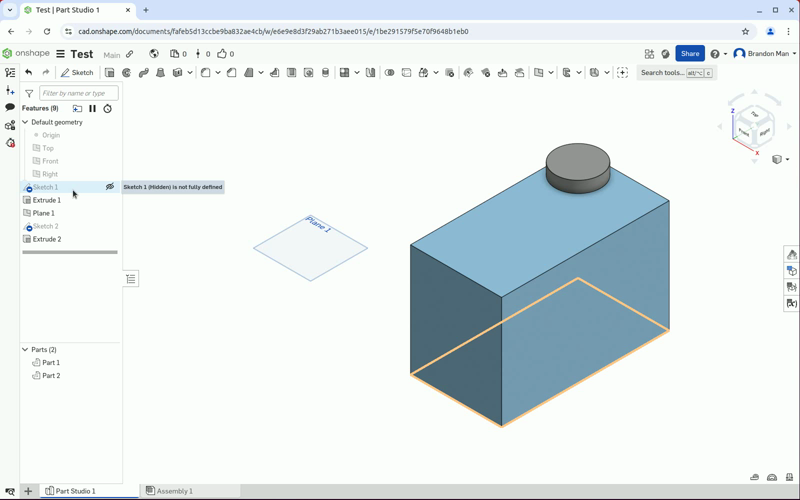
click(73, 189)